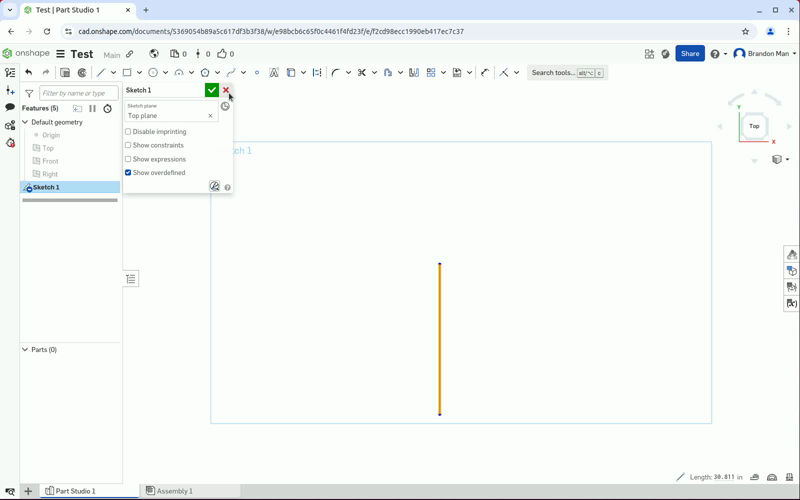
key(shift+h)
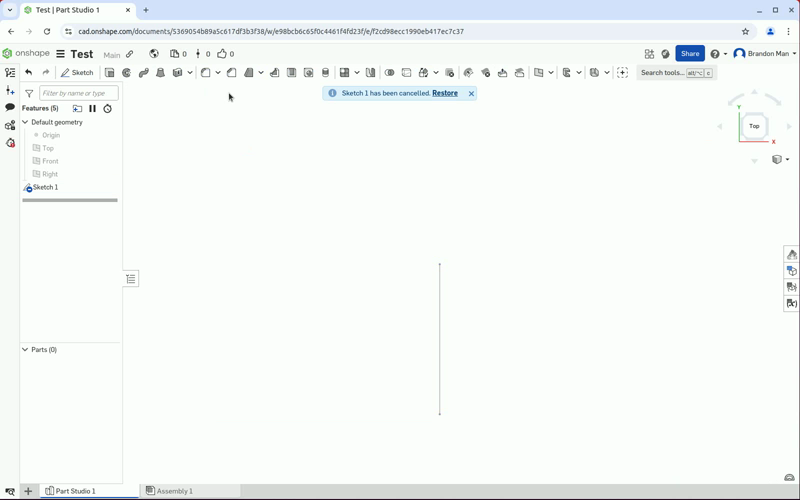
key(shift+s)
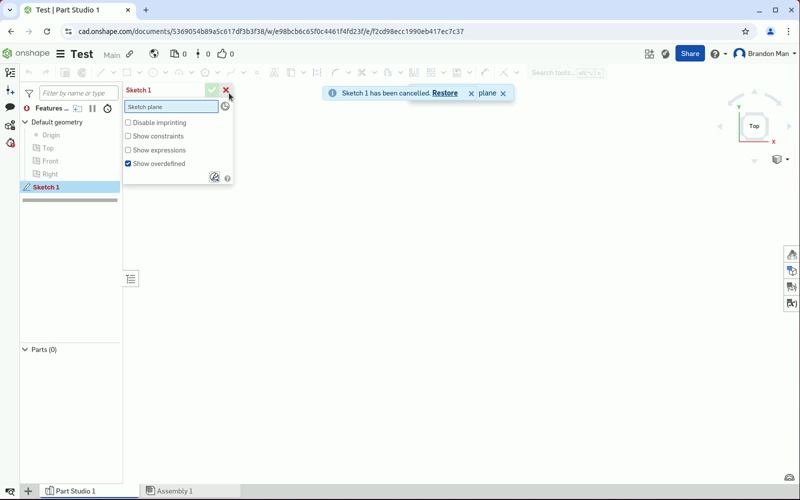
mouse_move(73, 150)
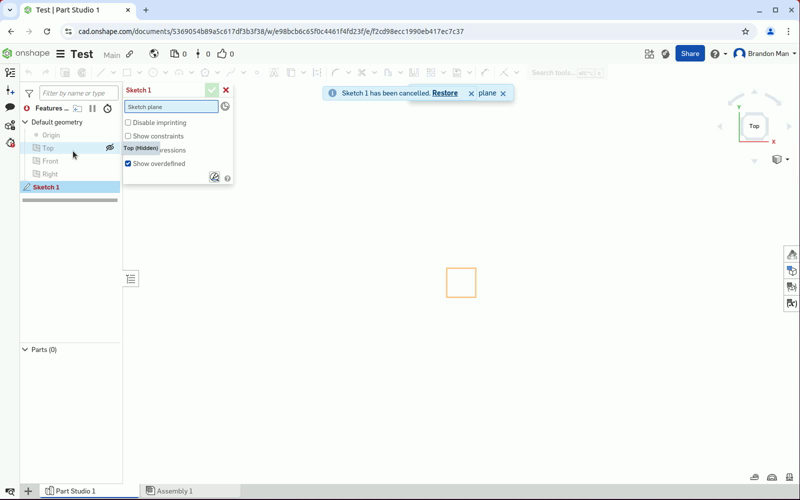
click(73, 150)
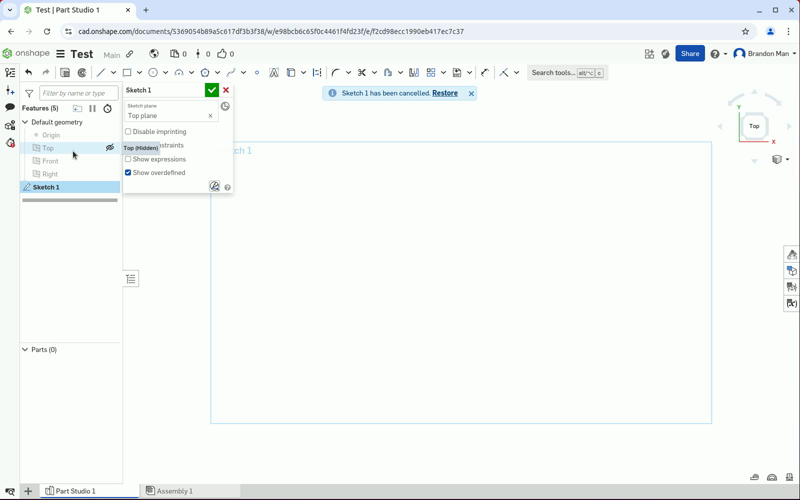
mouse_move(73, 352)
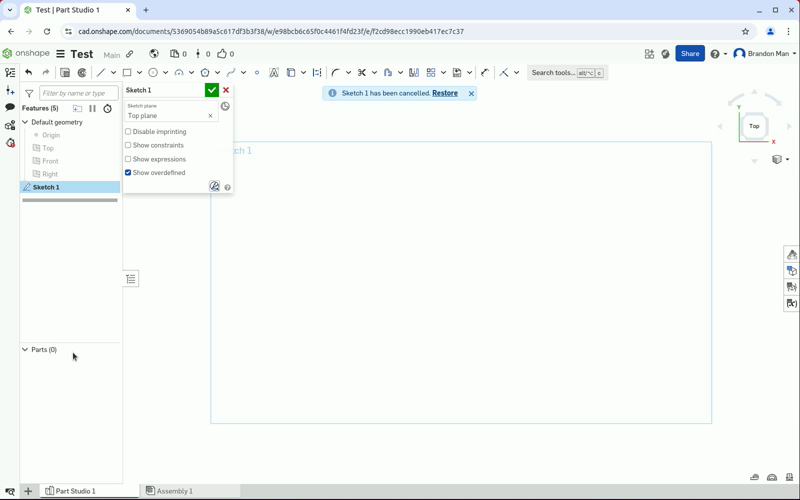
key(y)
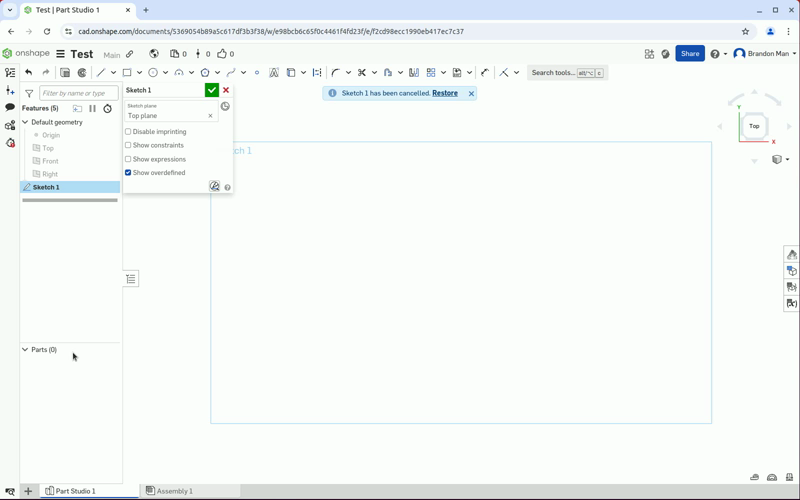
key(l)
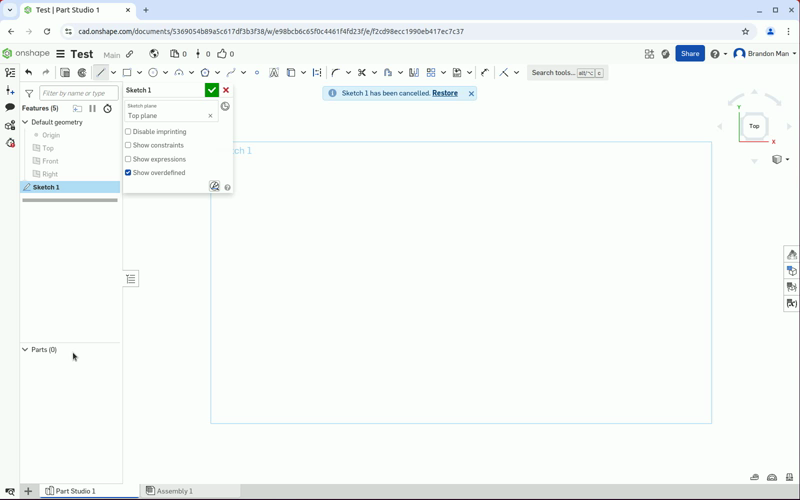
key_down(shift)
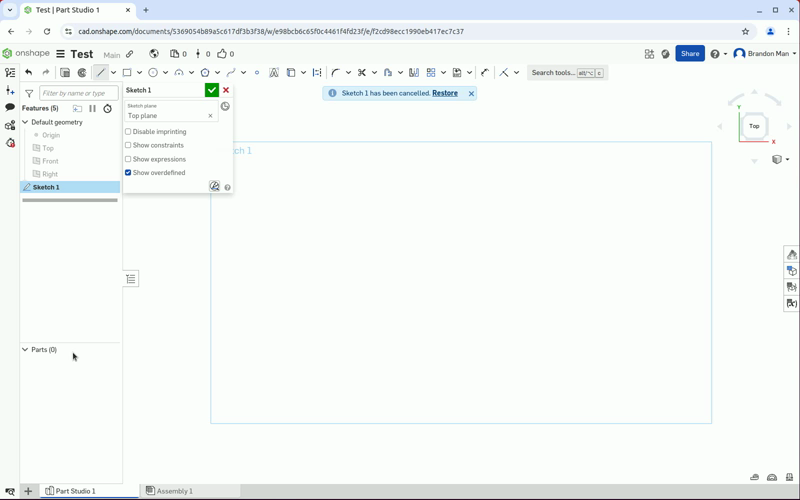
mouse_move(348, 282)
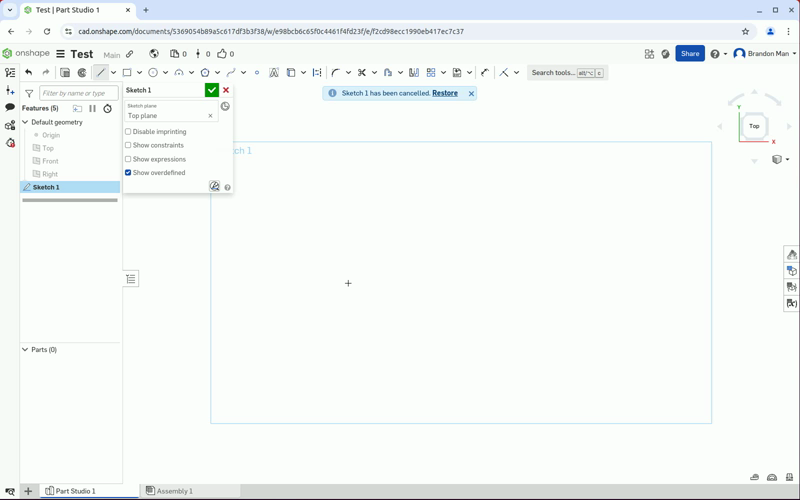
click(348, 282)
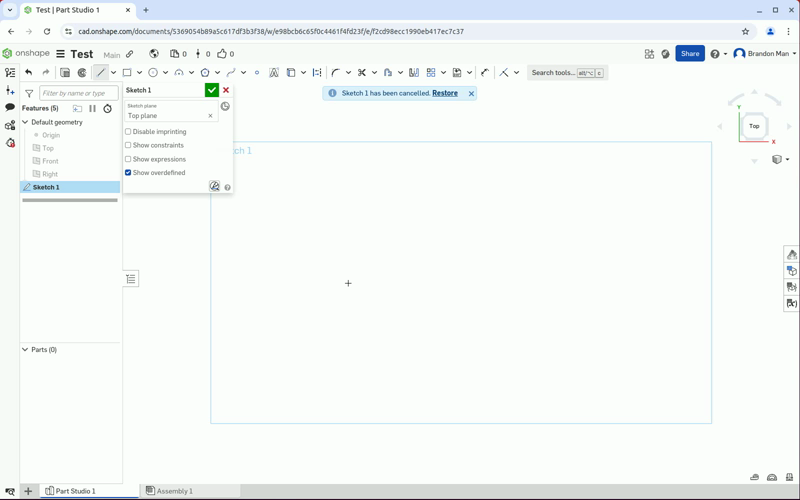
key_up(shift)
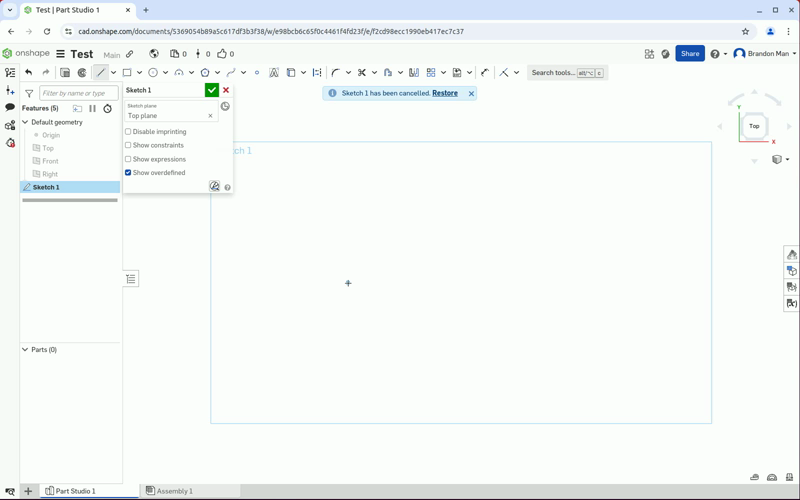
key_down(shift)
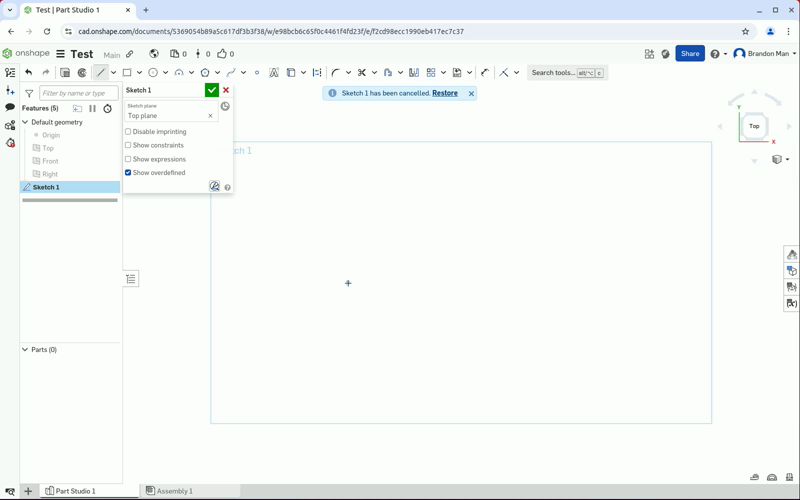
mouse_move(460, 282)
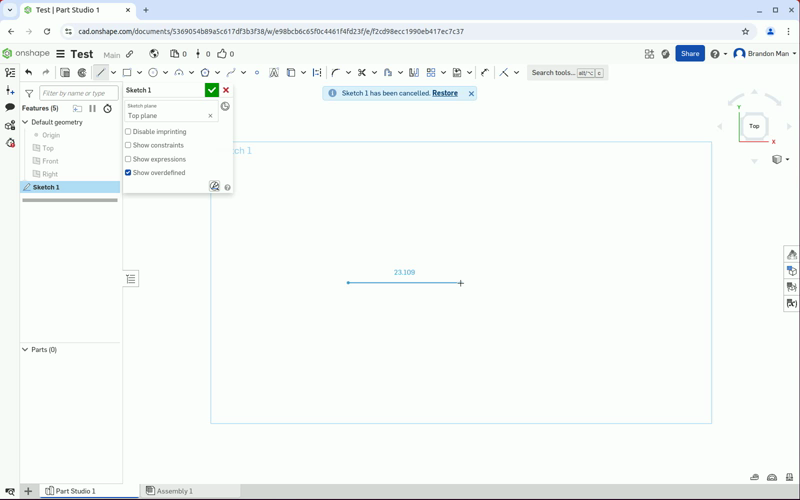
click(460, 282)
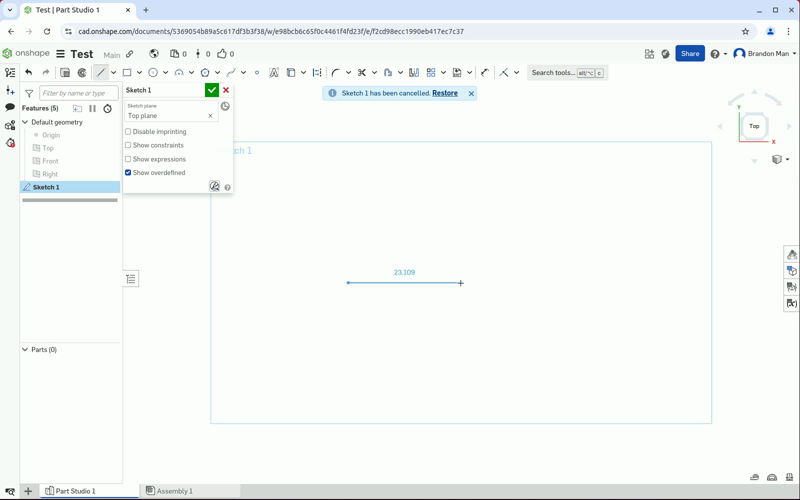
key_up(shift)
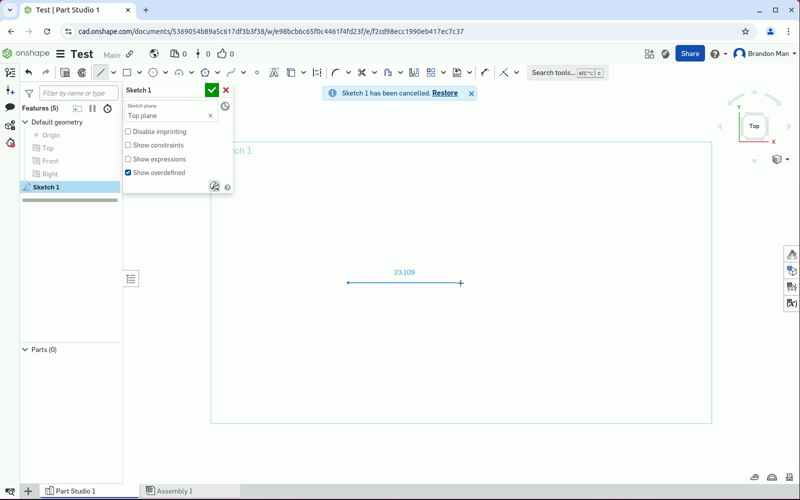
key_down(shift)
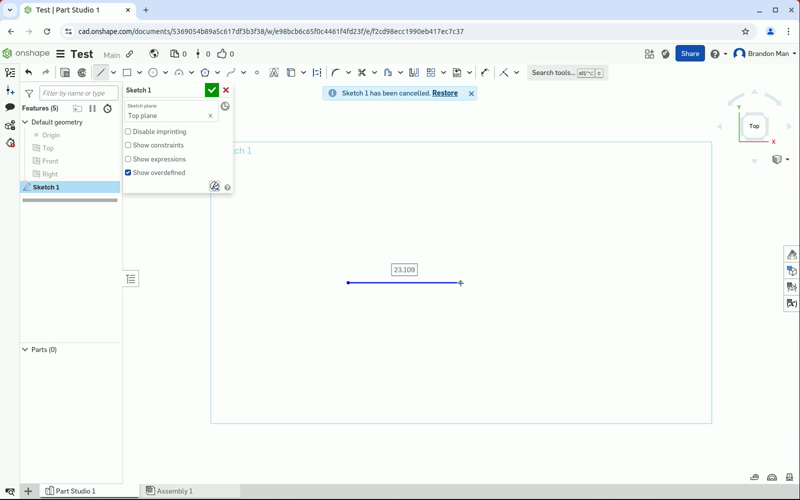
mouse_move(490, 282)
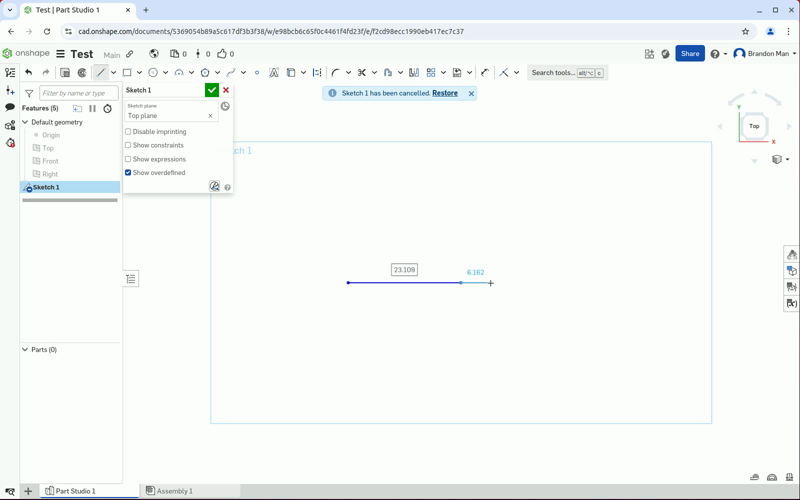
mouse_move(460, 239)
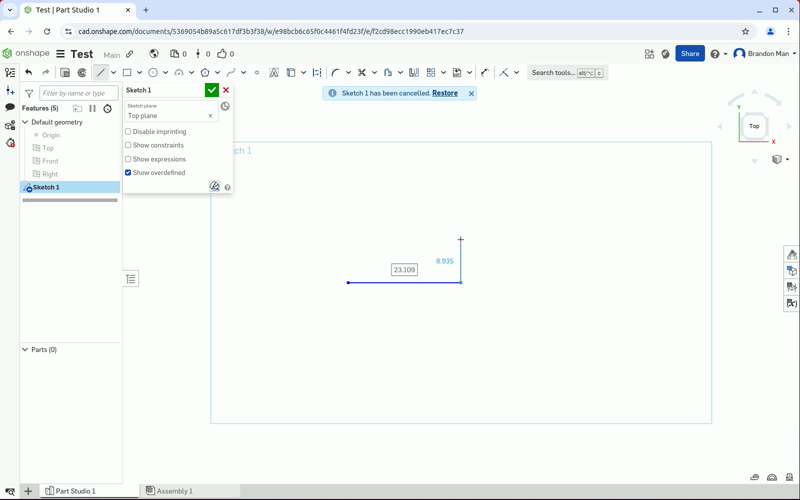
click(460, 239)
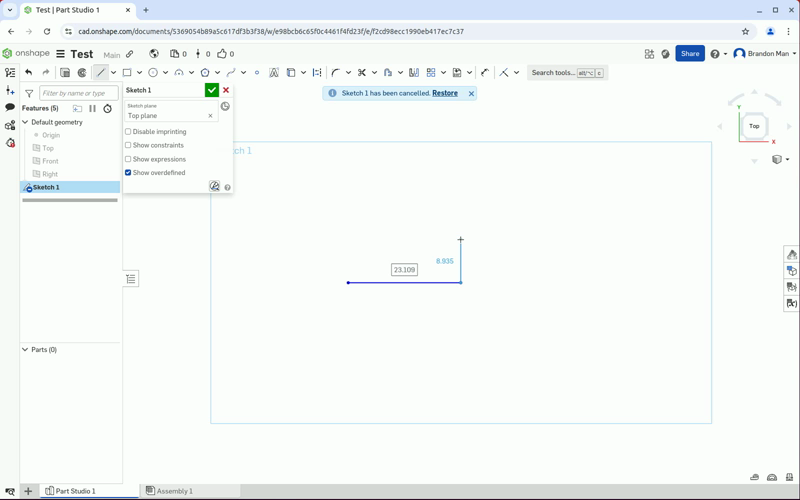
key_up(shift)
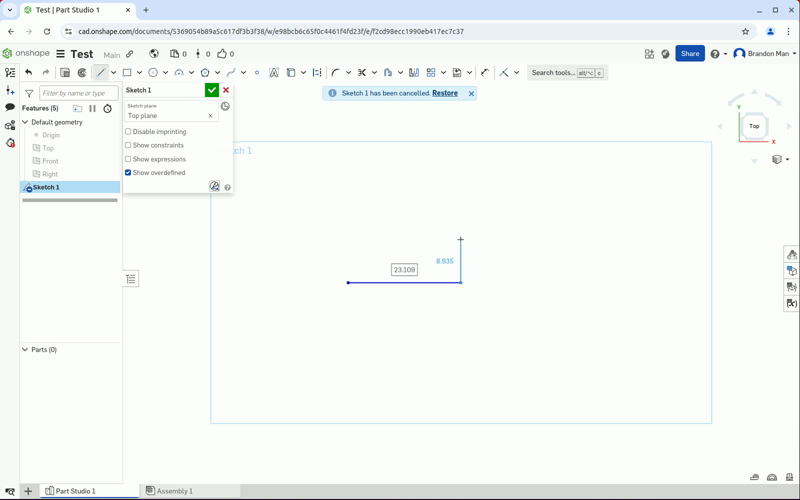
key_down(shift)
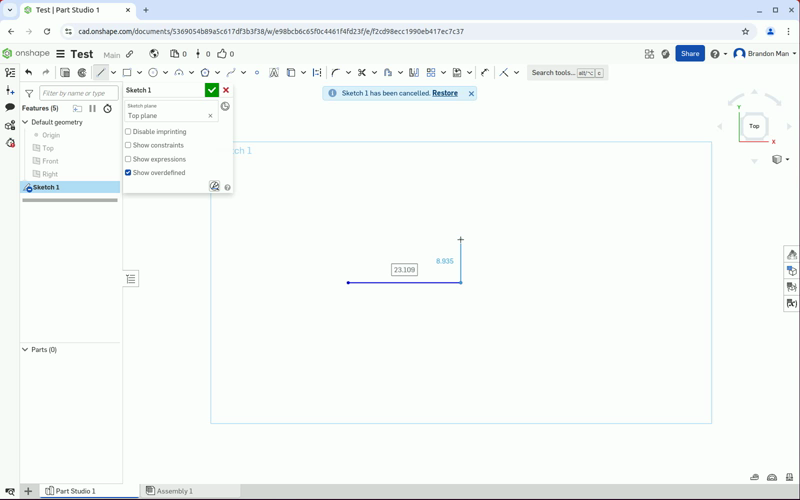
mouse_move(348, 239)
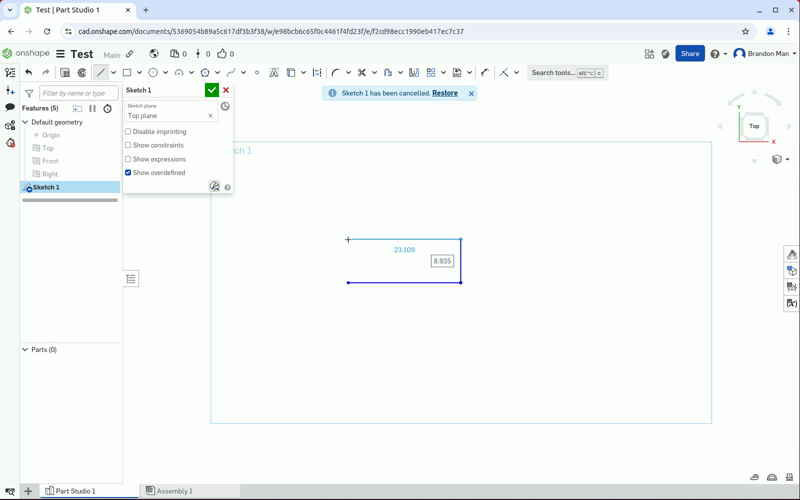
click(348, 239)
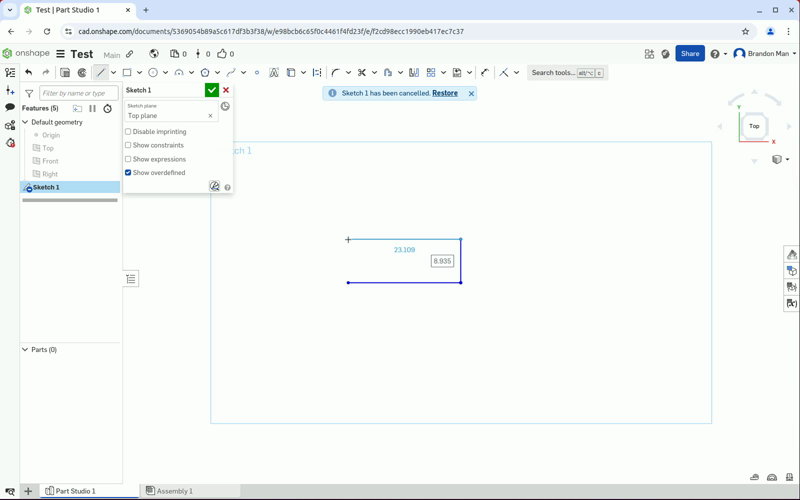
key_up(shift)
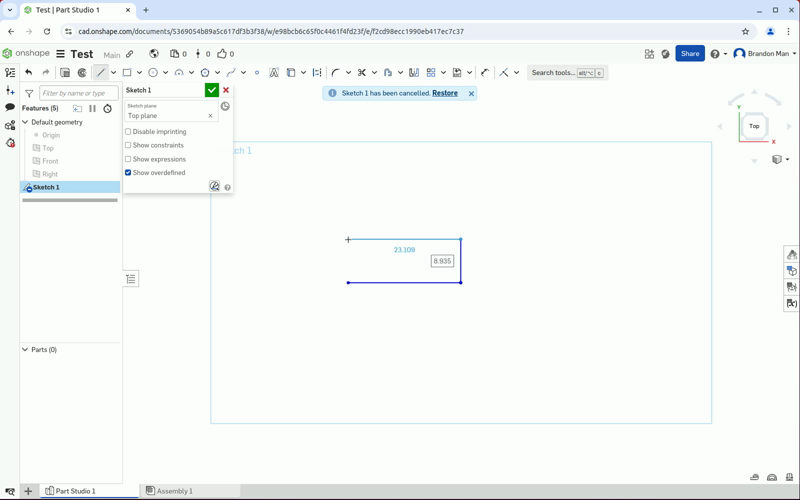
mouse_move(378, 239)
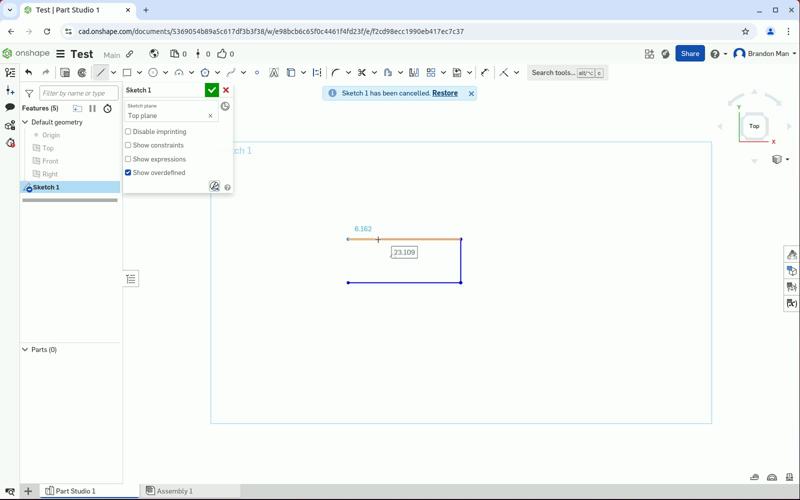
key_down(shift)
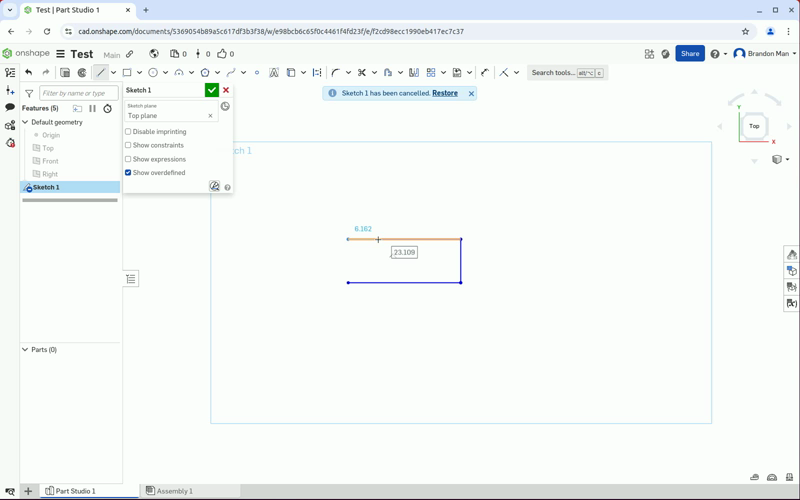
mouse_move(348, 282)
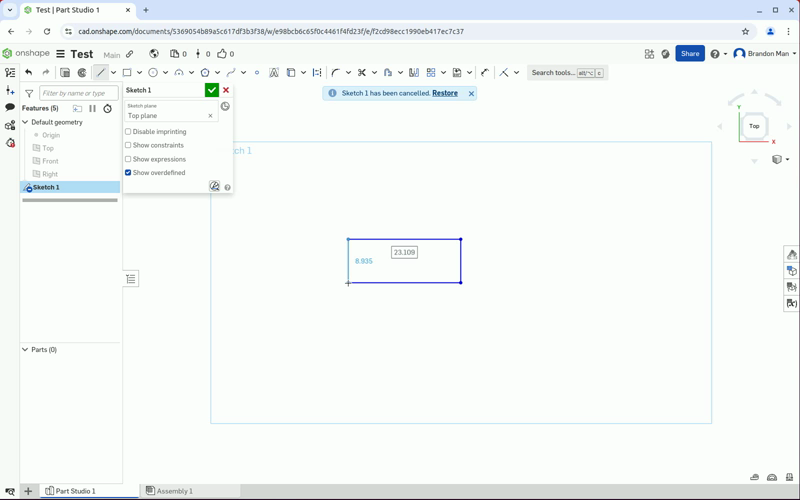
key_up(shift)
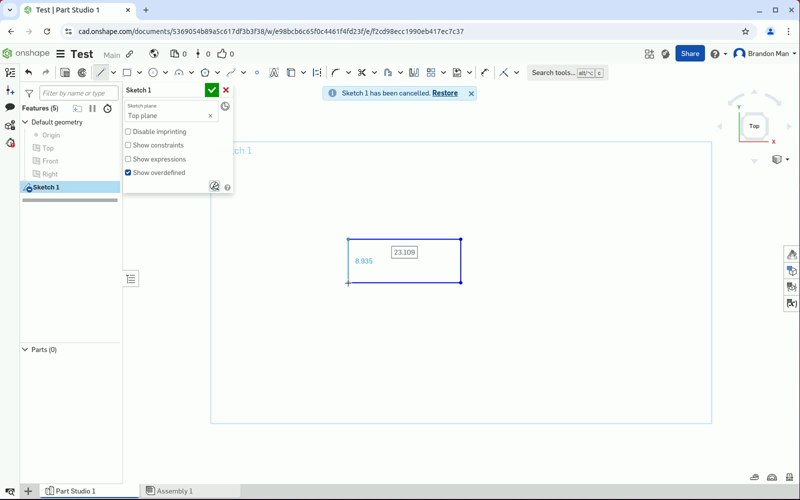
click(348, 282)
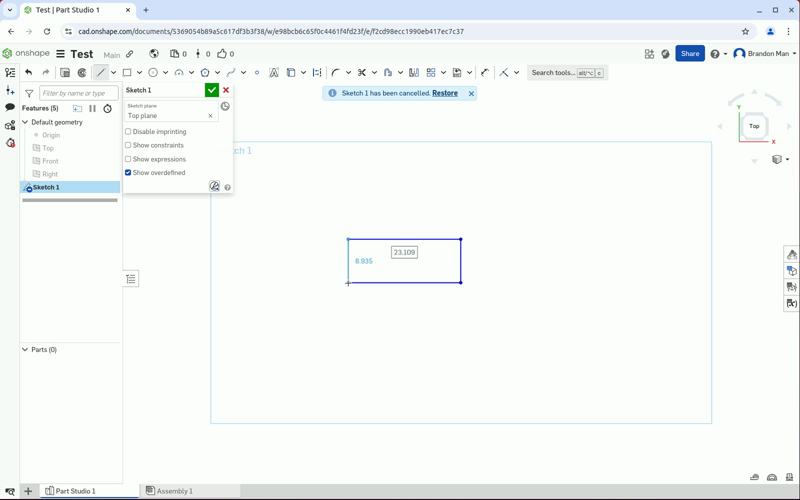
key(esc)
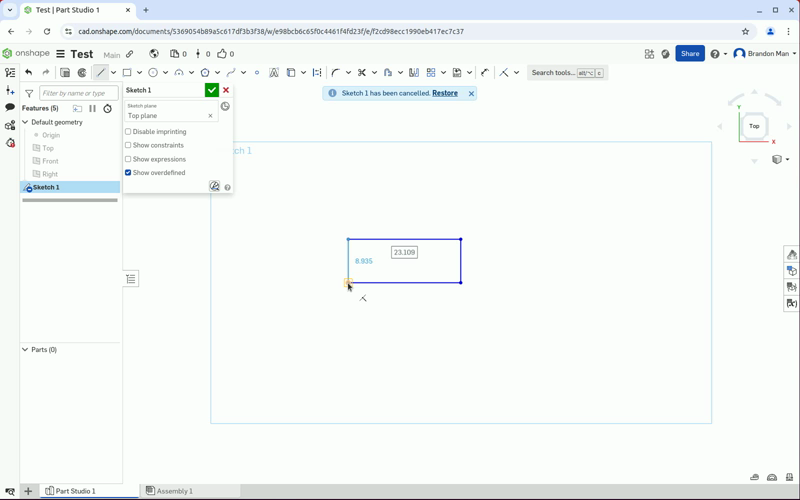
key(c)
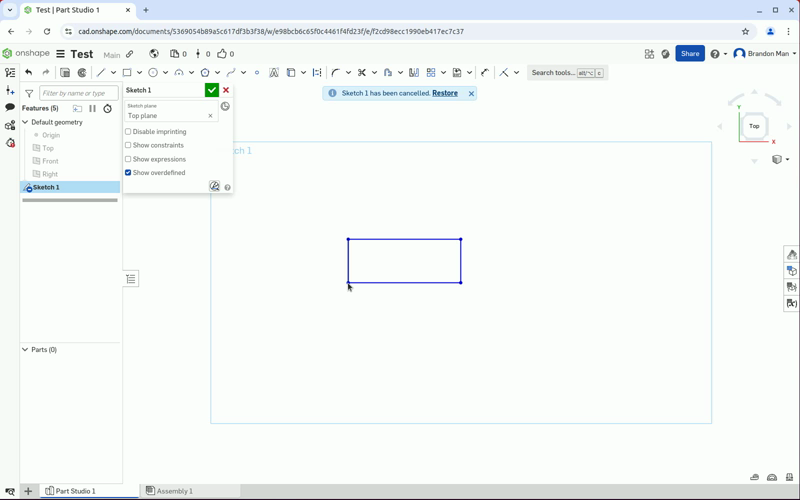
key_down(shift)
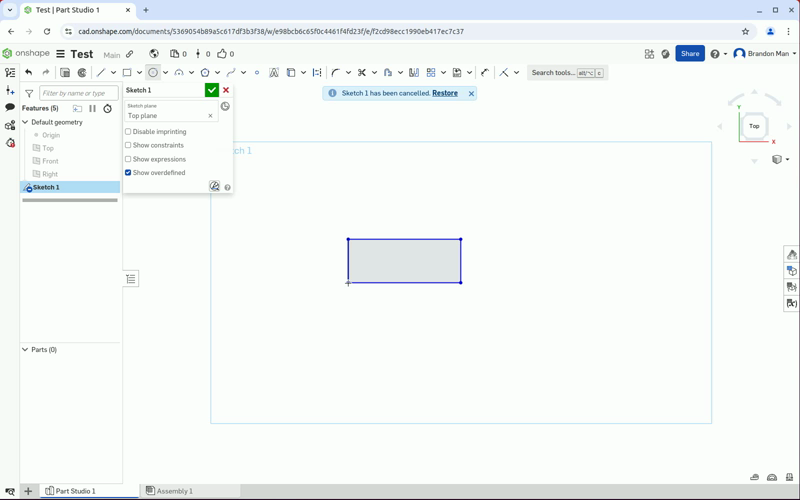
mouse_move(367, 262)
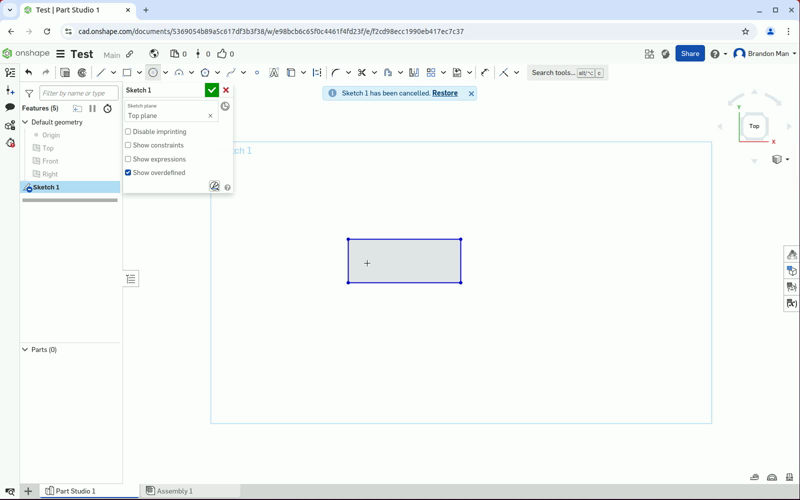
click(367, 262)
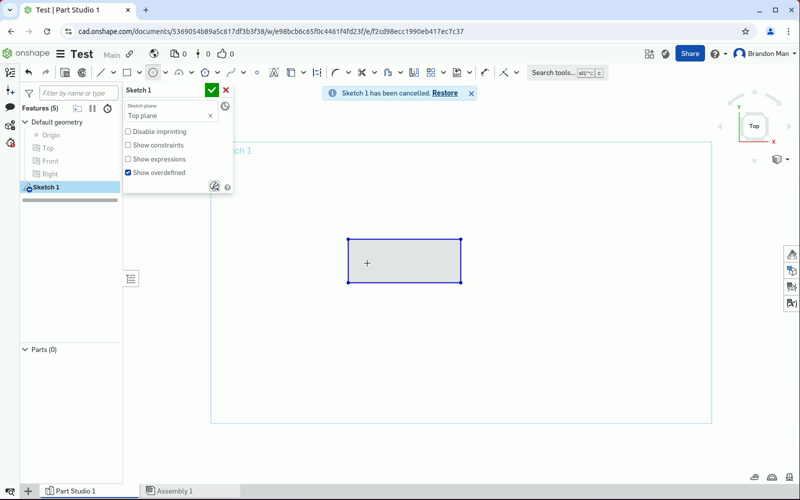
key_up(shift)
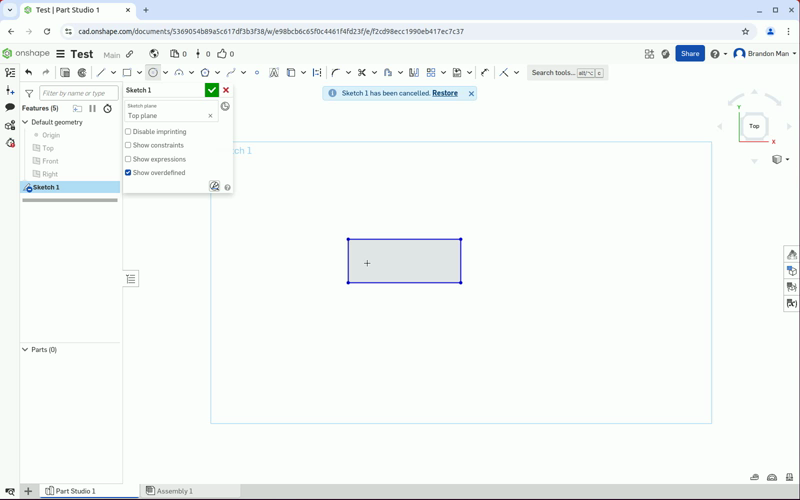
mouse_move(375, 262)
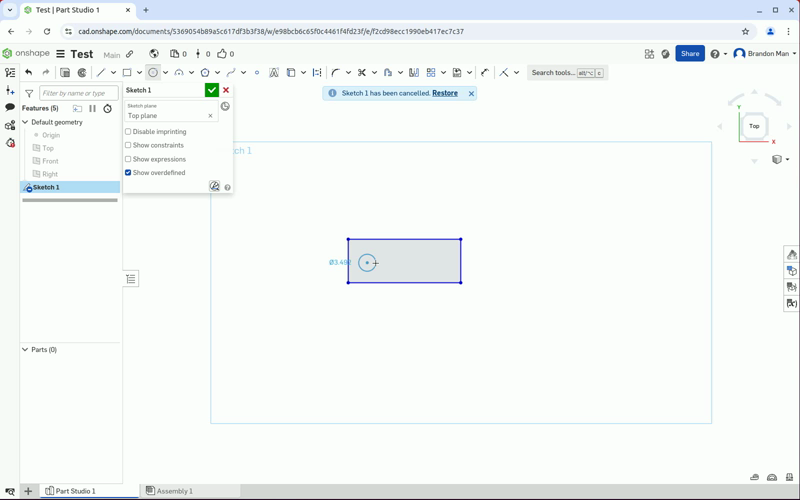
click(375, 262)
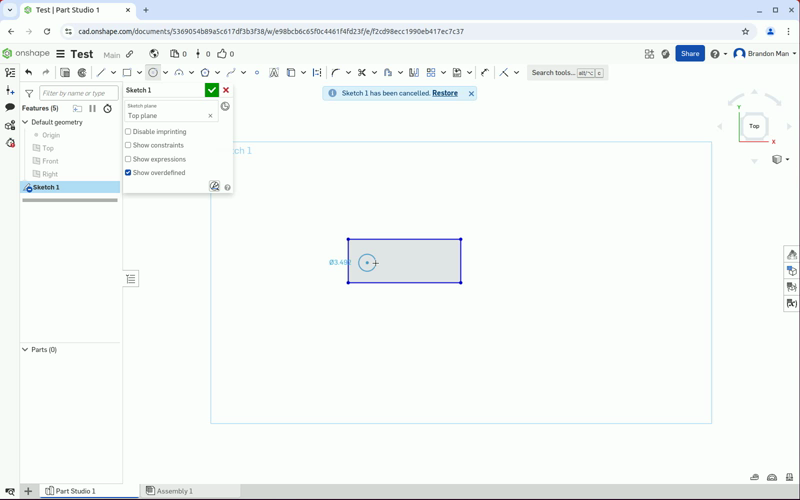
key(esc)
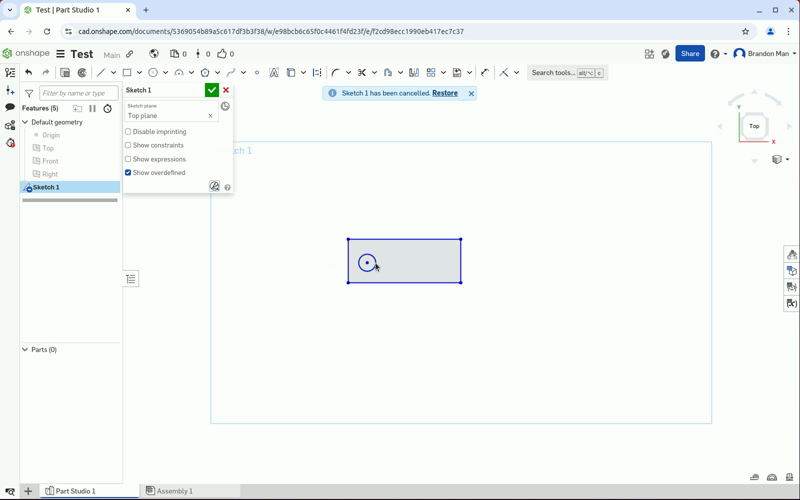
key(c)
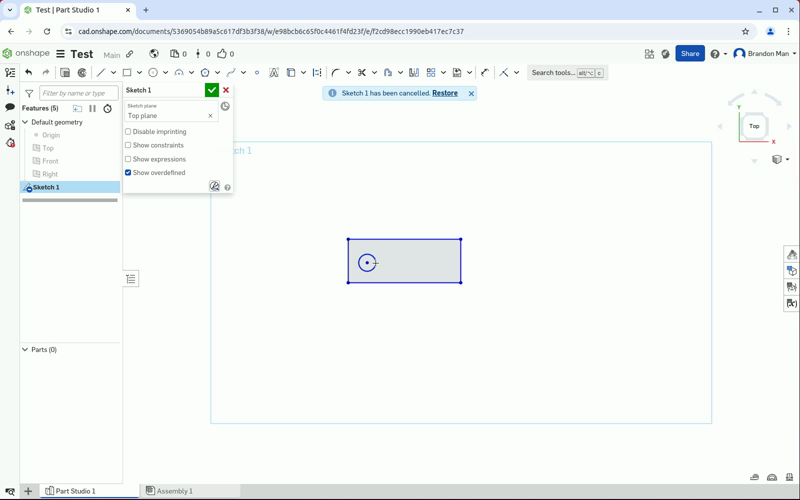
key_down(shift)
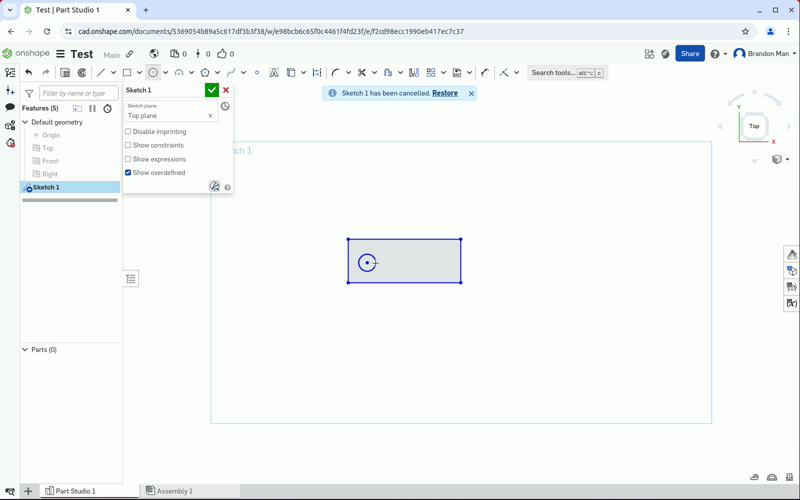
mouse_move(441, 262)
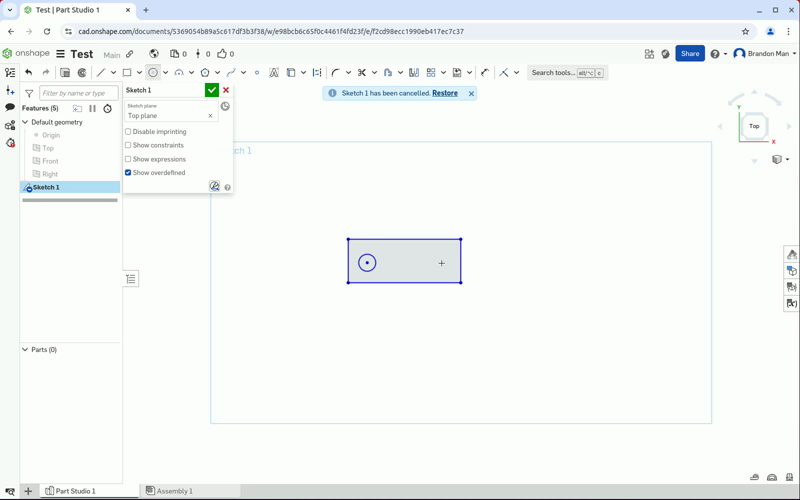
click(441, 262)
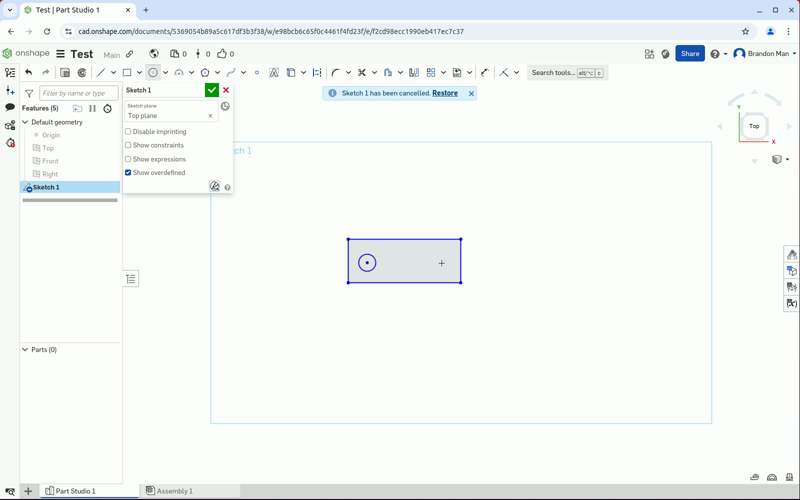
key_up(shift)
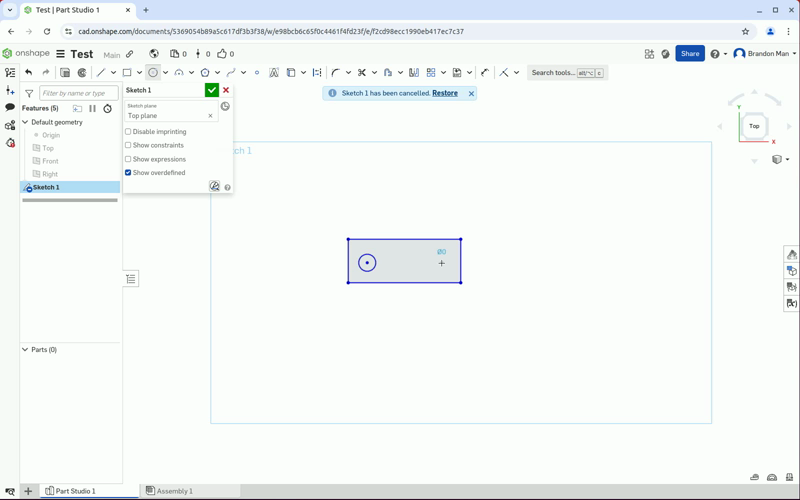
mouse_move(450, 262)
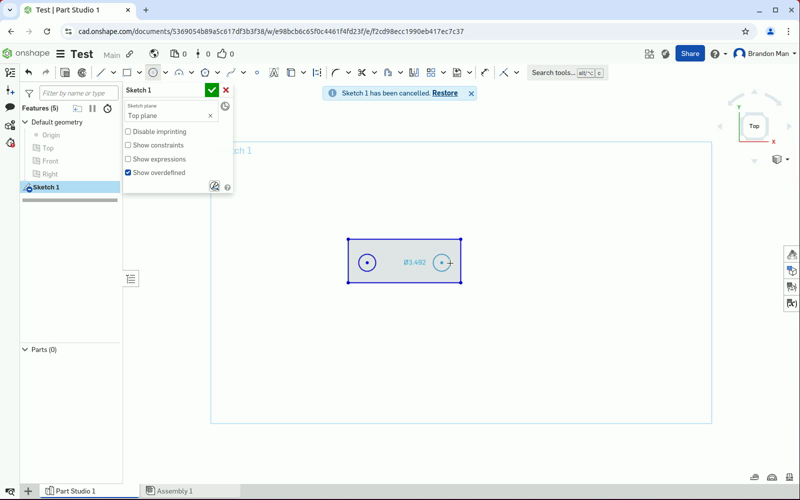
click(450, 262)
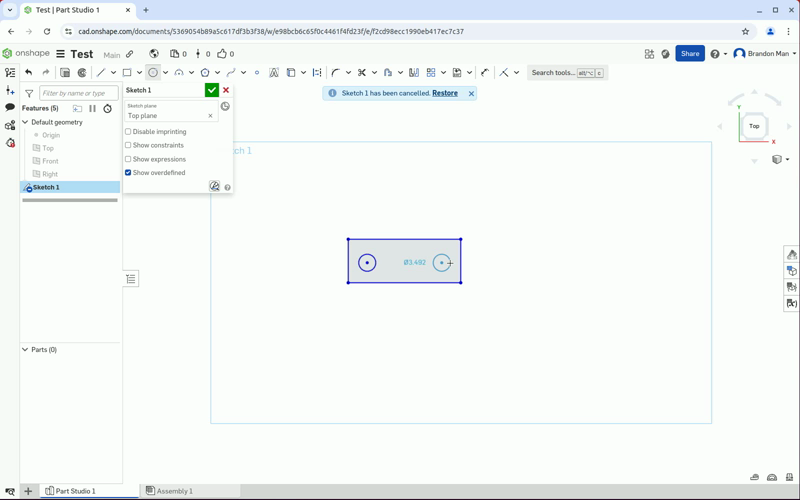
key(esc)
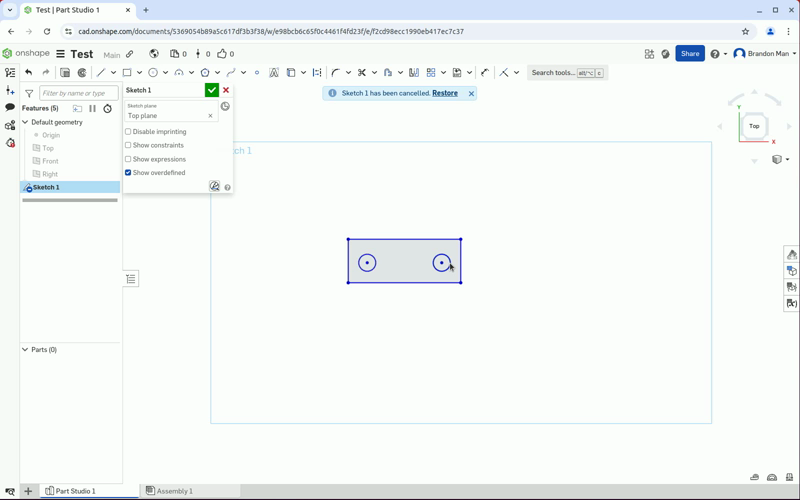
mouse_move(372, 242)
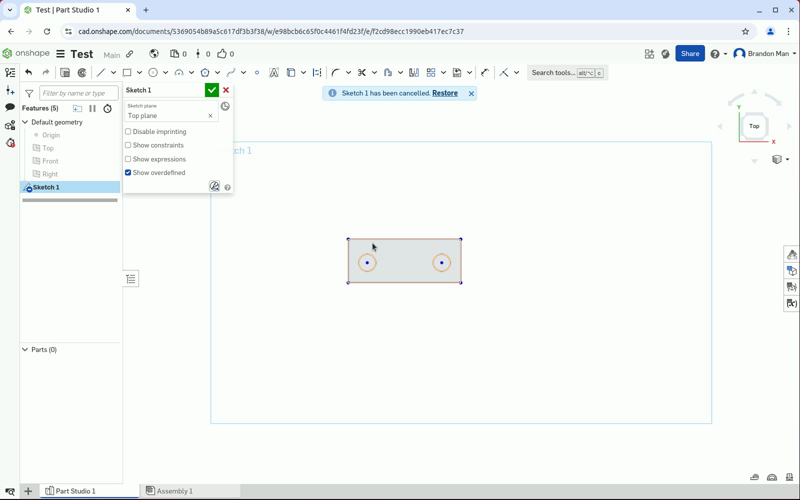
click(372, 242)
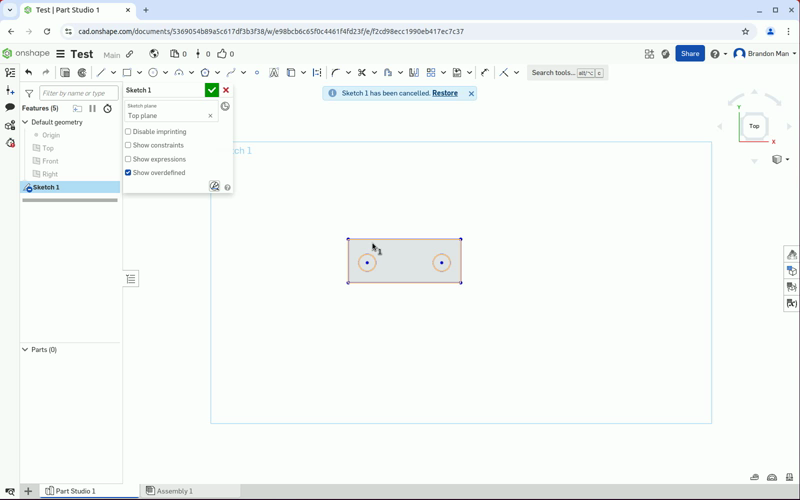
mouse_move(73, 352)
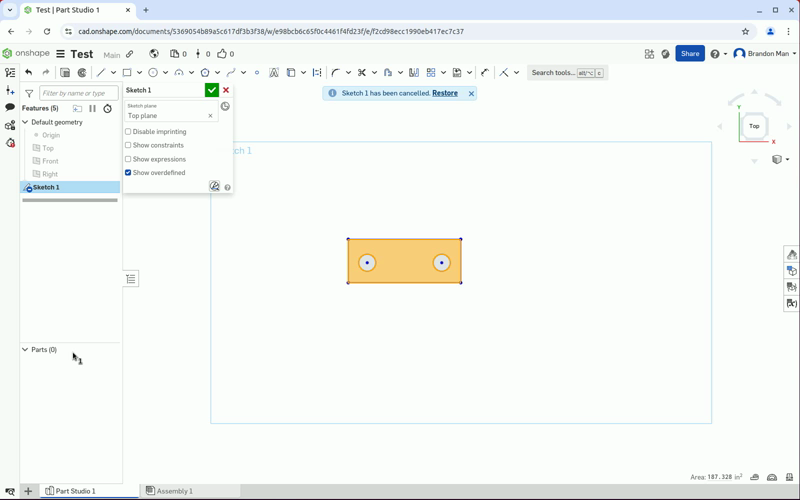
key(shift+y)
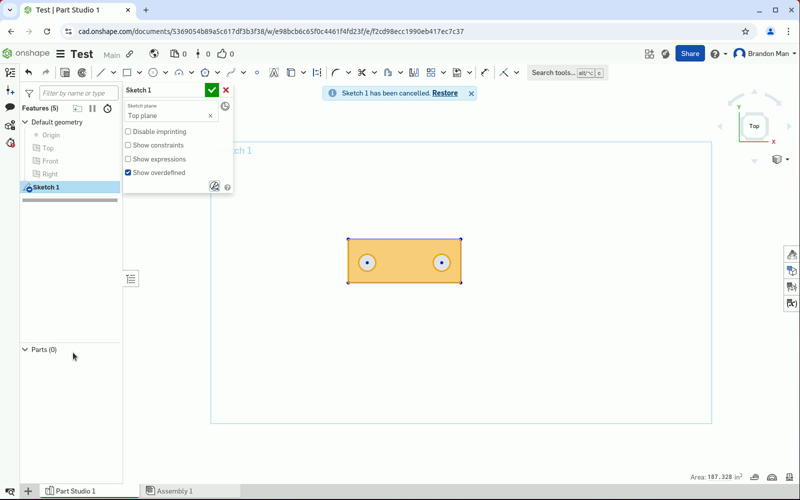
key(shift+e)
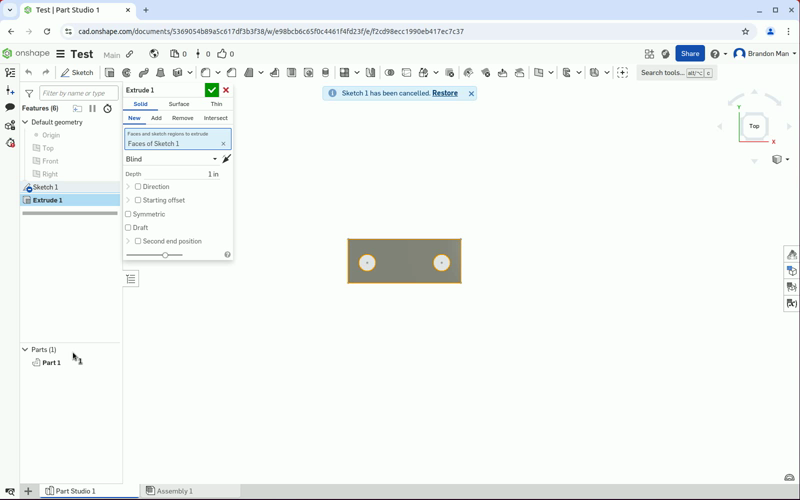
mouse_move(143, 106)
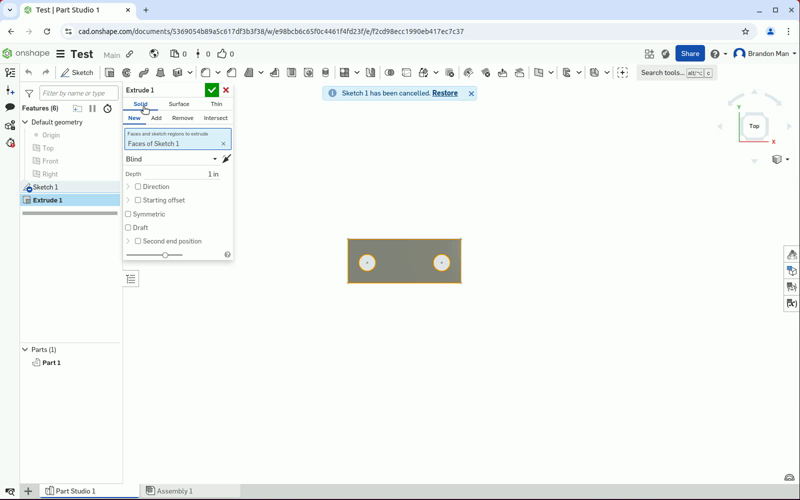
click(143, 106)
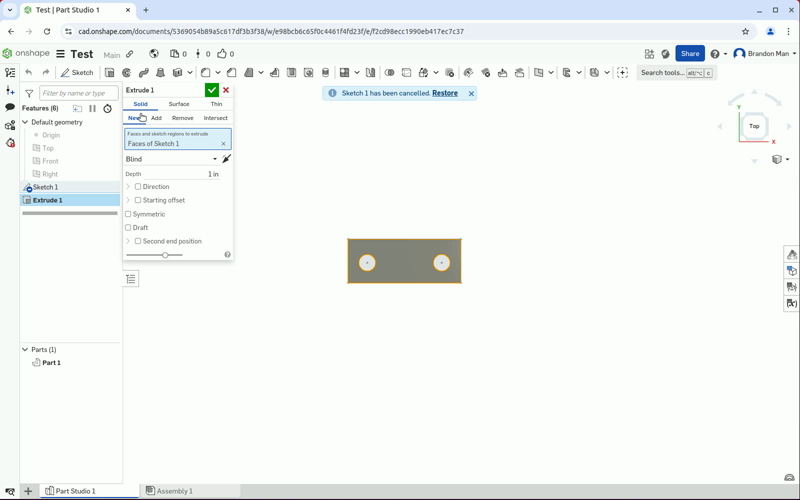
mouse_move(137, 120)
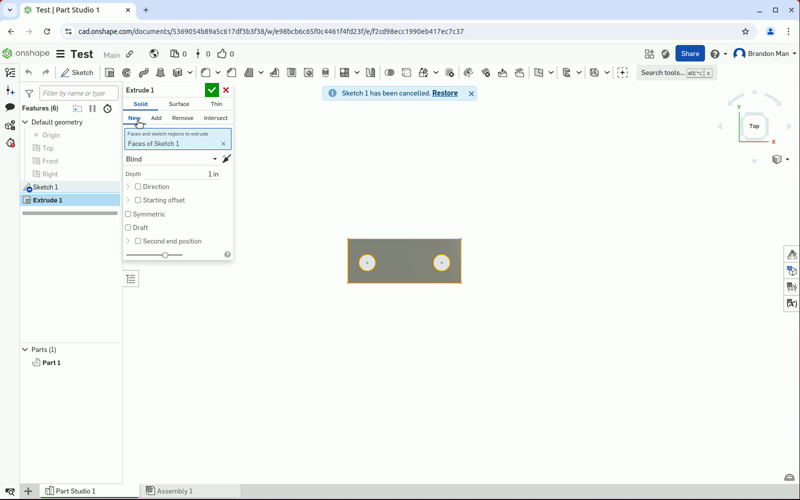
click(137, 120)
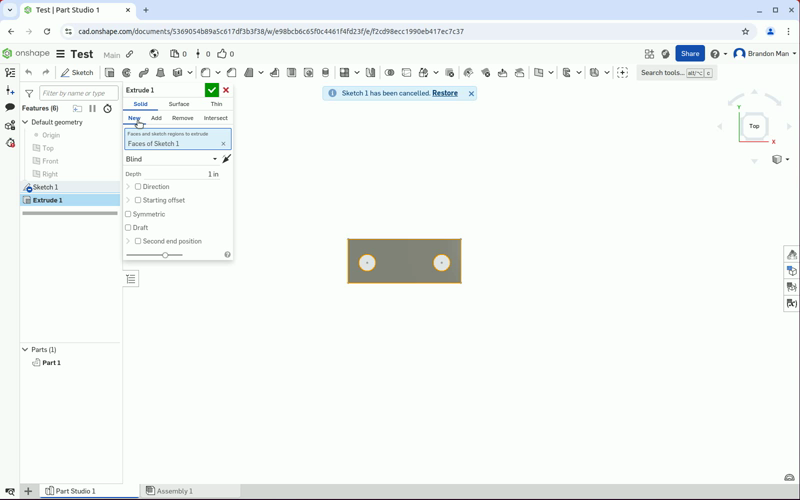
key(tab, 4)
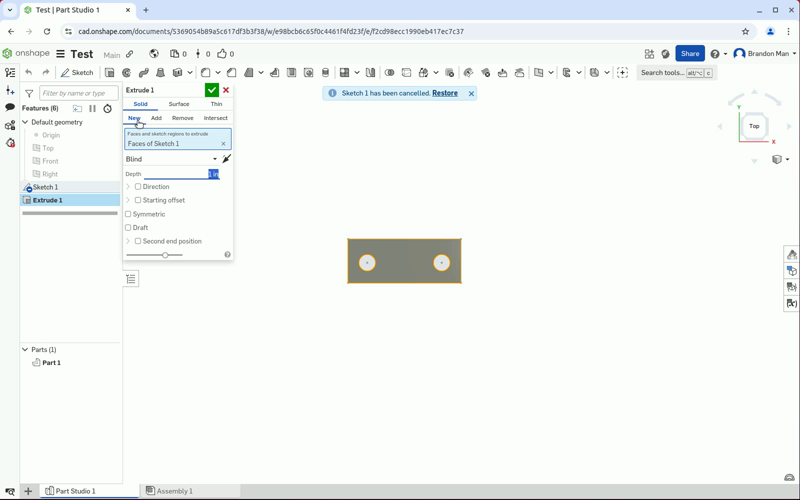
text(1.444)
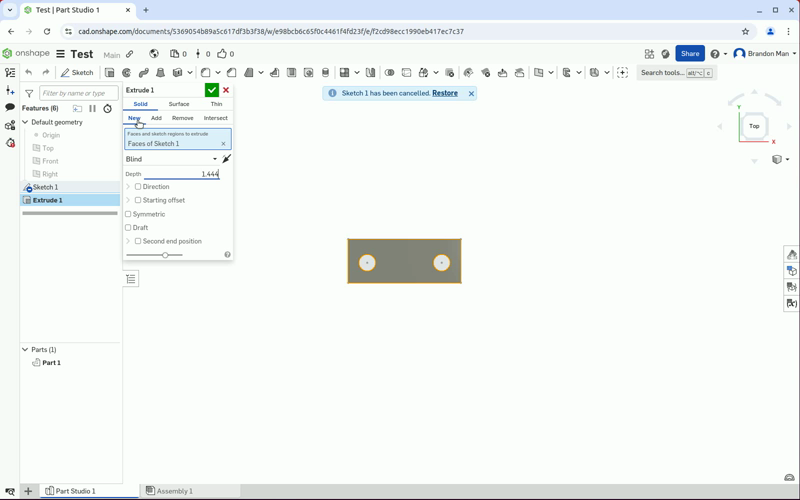
key(enter)
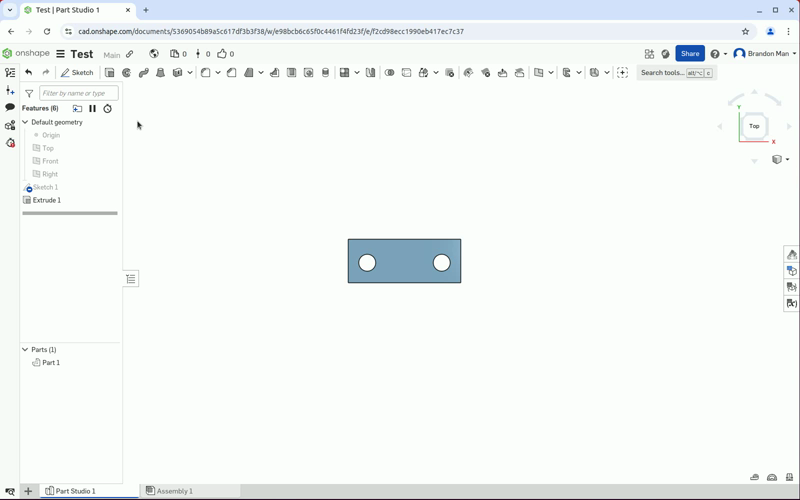
key(shift+h)
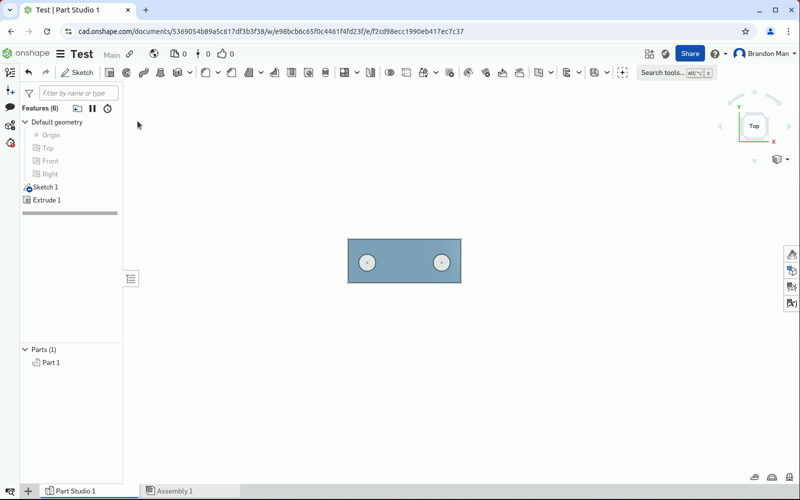
key(shift+h)
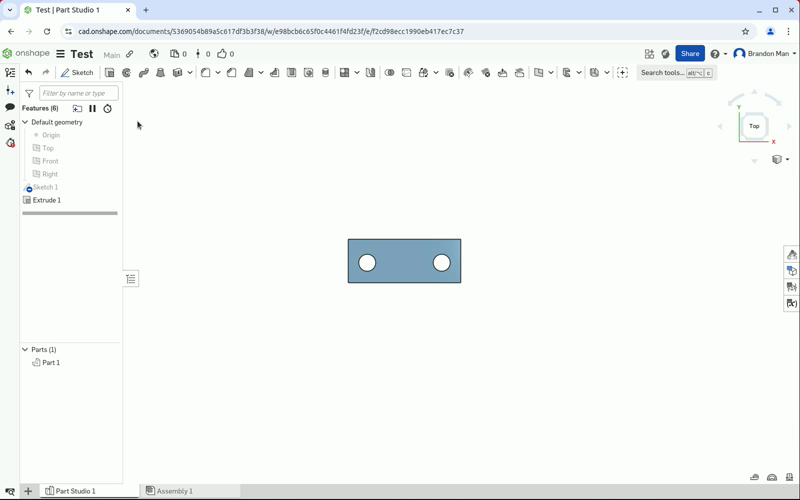
mouse_move(73, 189)
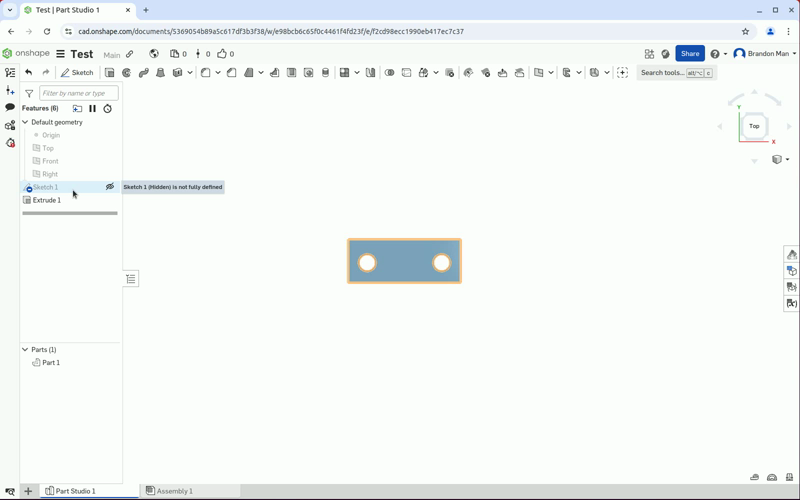
click(73, 189)
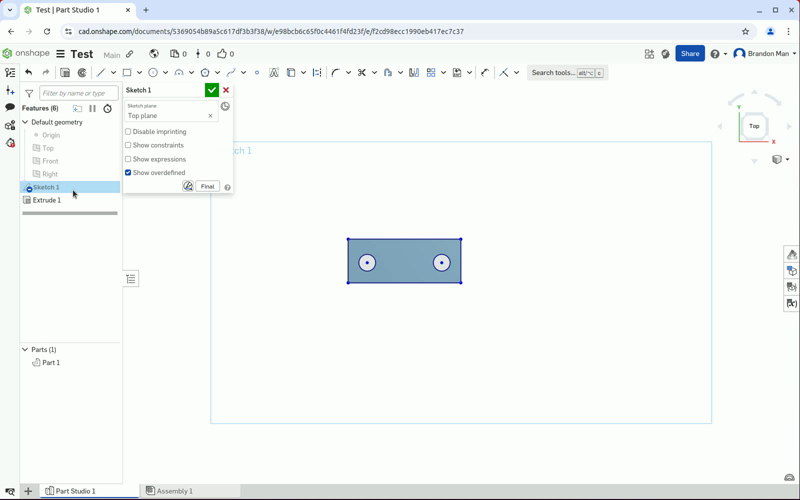
mouse_move(229, 92)
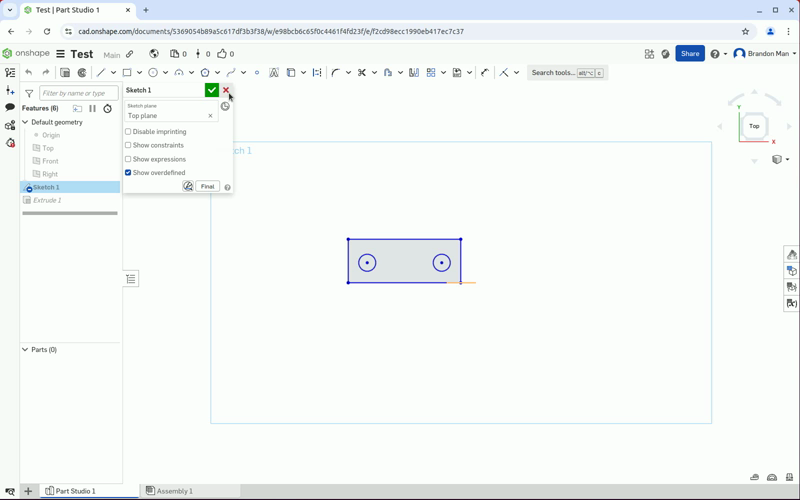
click(229, 92)
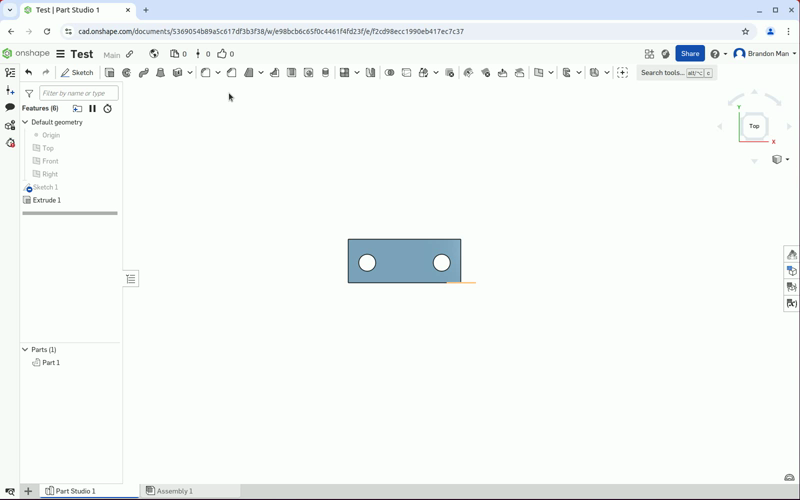
mouse_move(541, 75)
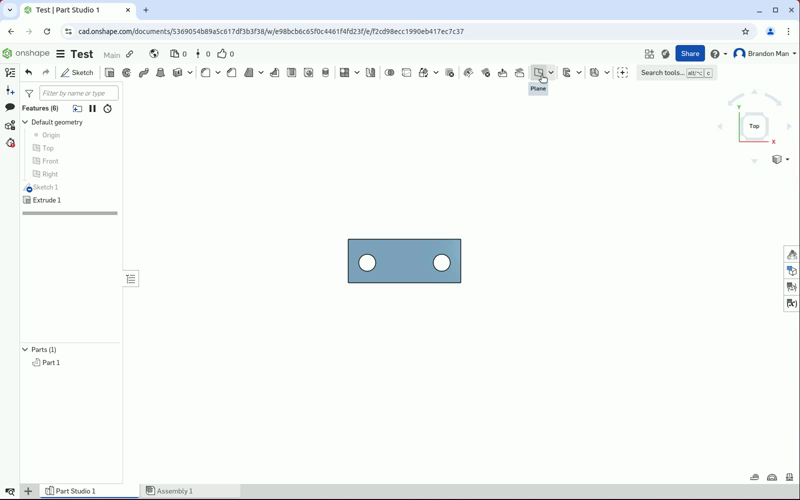
click(541, 75)
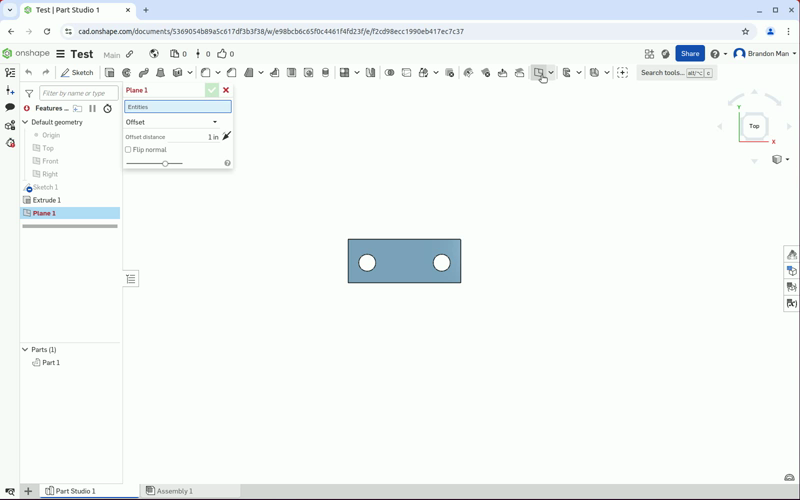
mouse_move(73, 150)
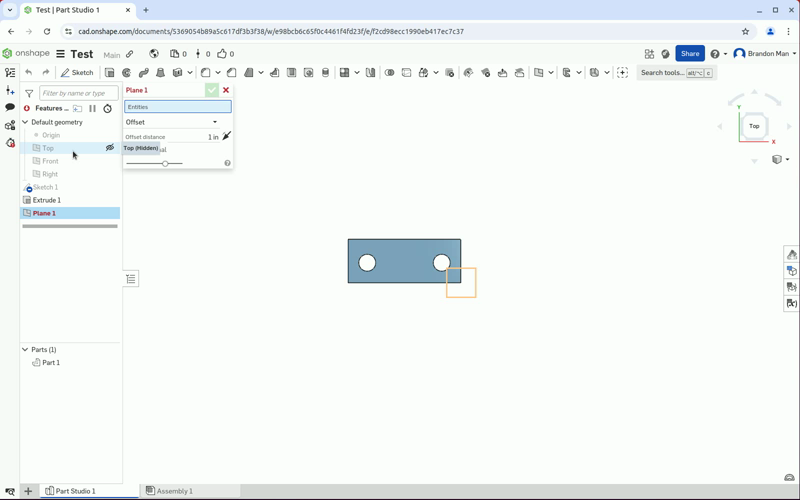
click(73, 150)
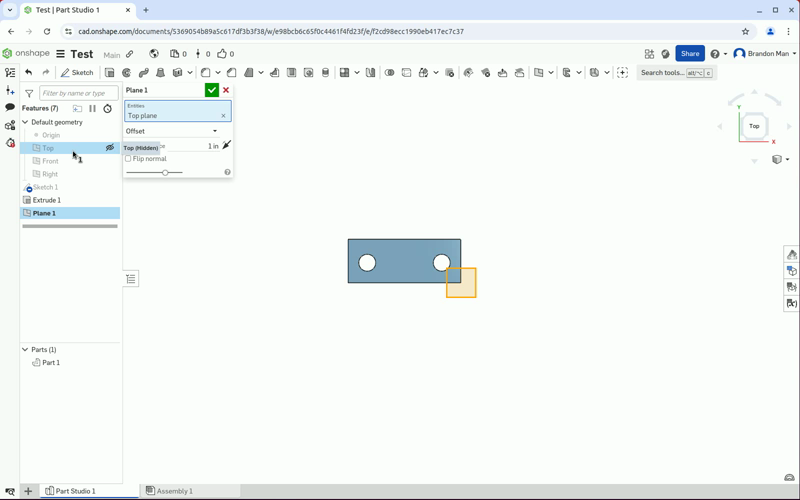
key(tab, 2)
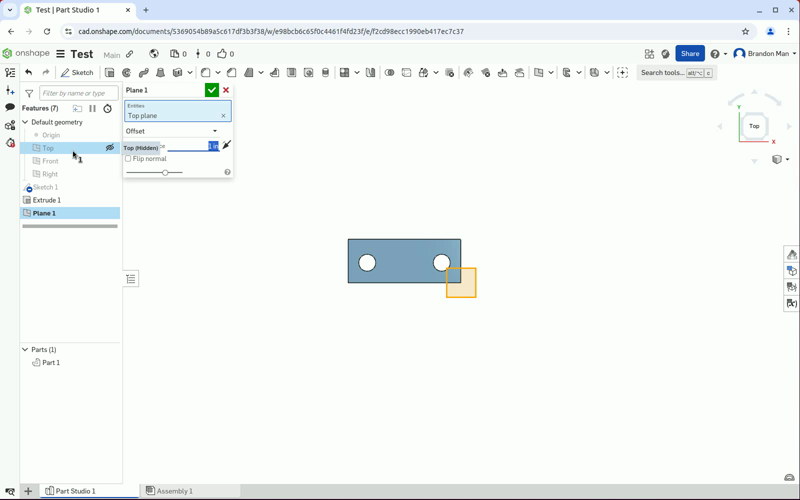
text(1.448)
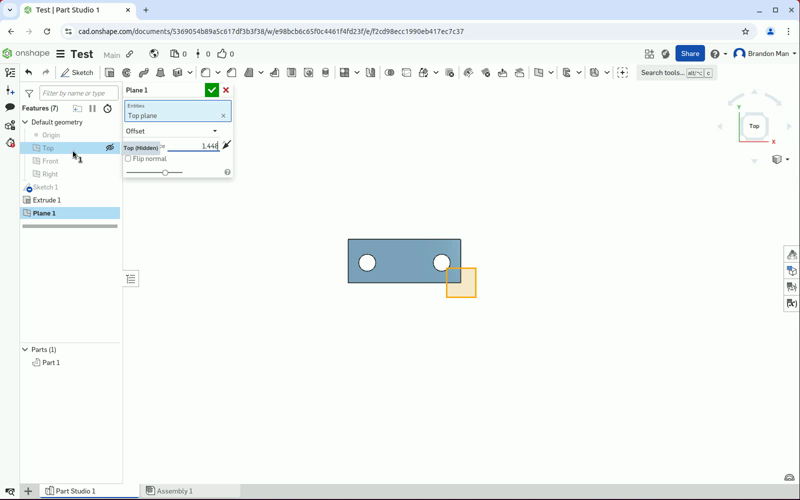
key(enter, 2)
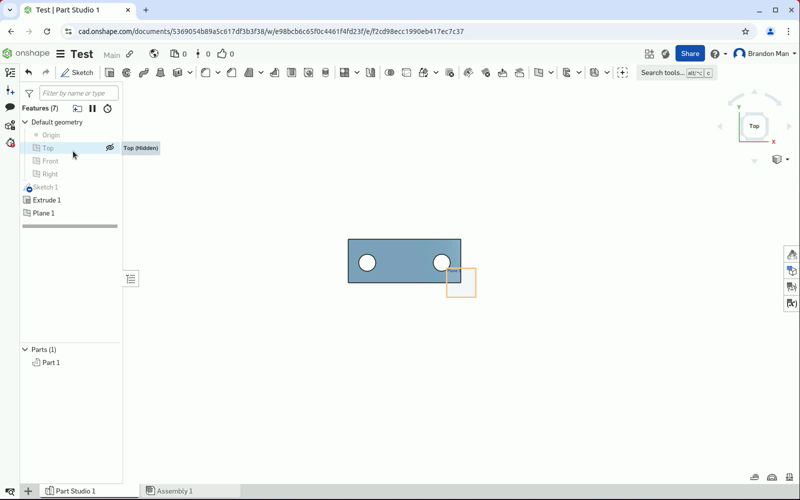
key(shift+s)
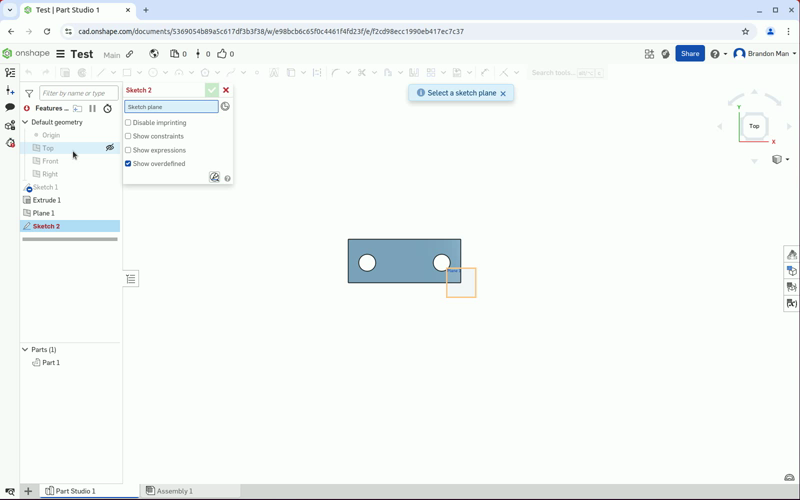
mouse_move(73, 215)
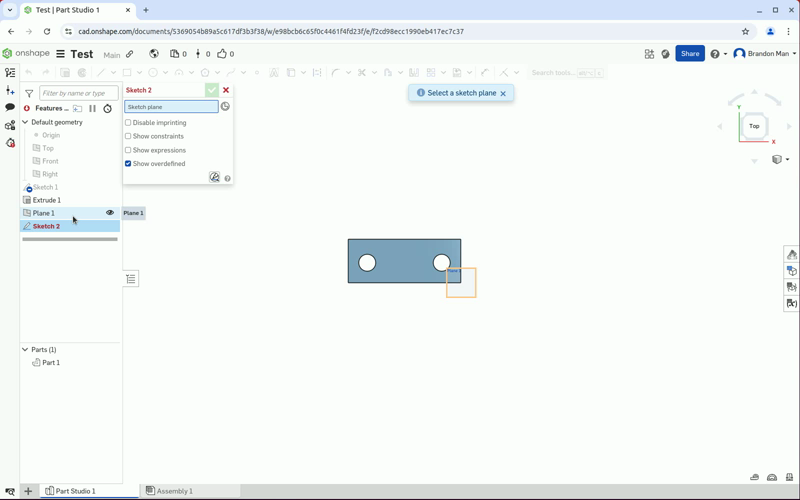
click(73, 215)
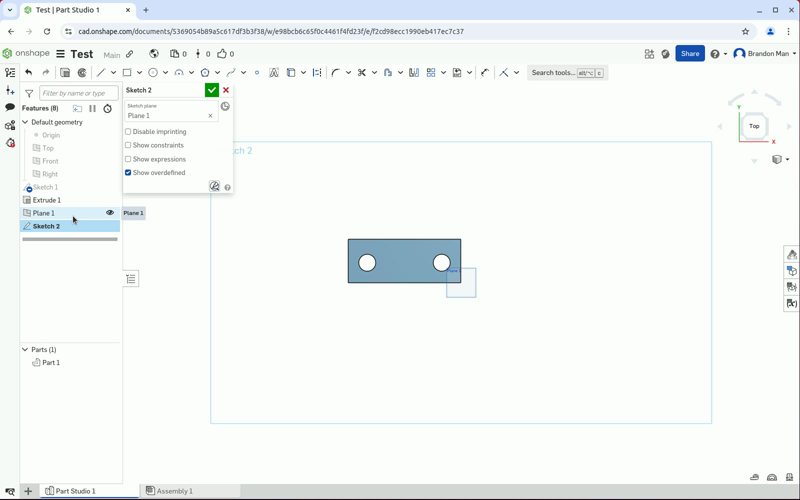
mouse_move(73, 352)
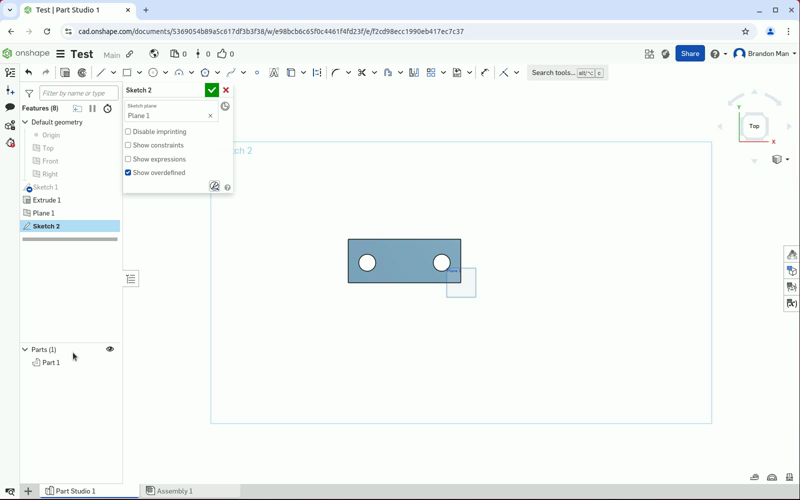
key(y)
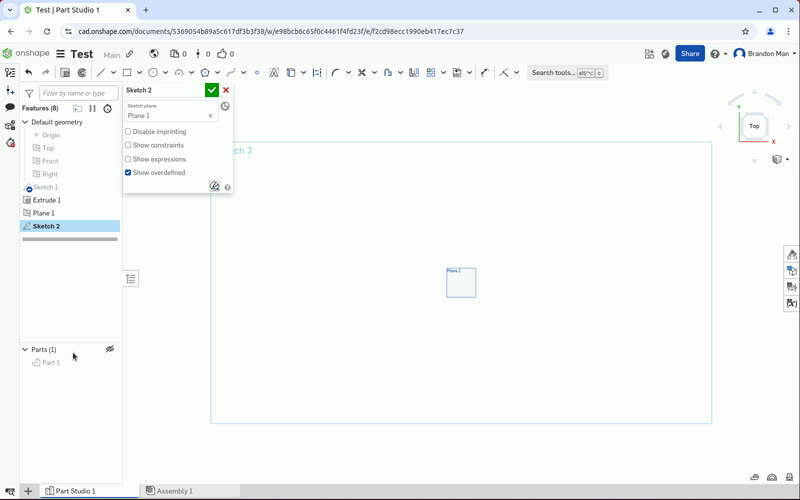
key(l)
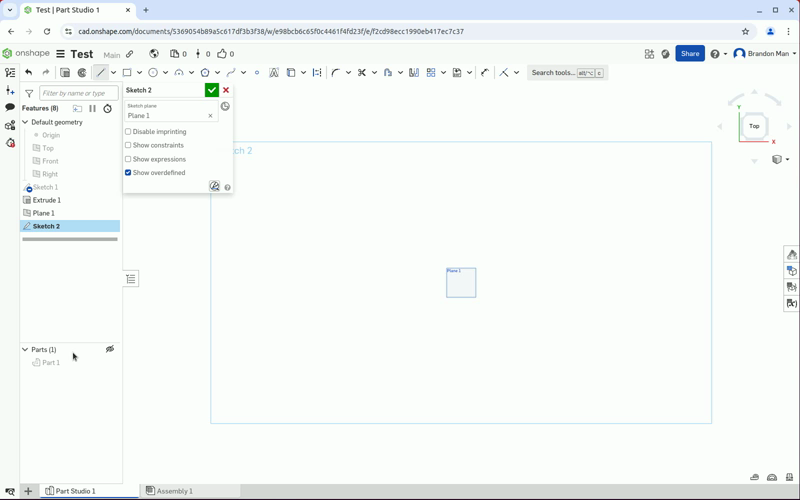
key_down(shift)
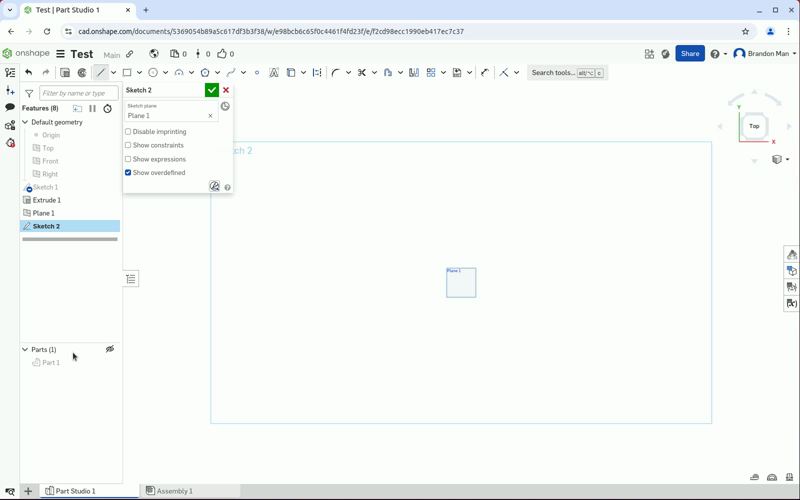
mouse_move(348, 282)
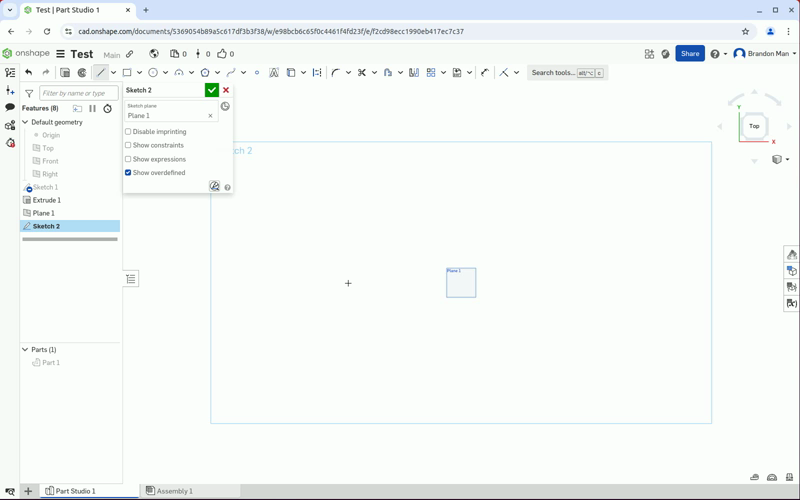
click(348, 282)
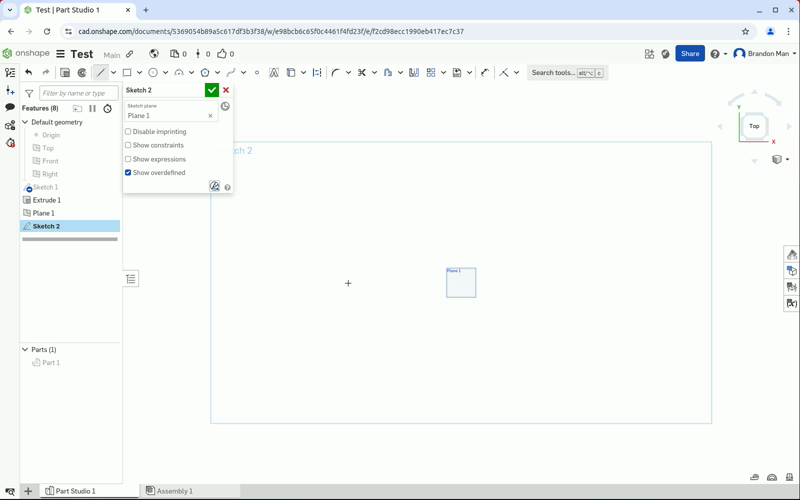
key_up(shift)
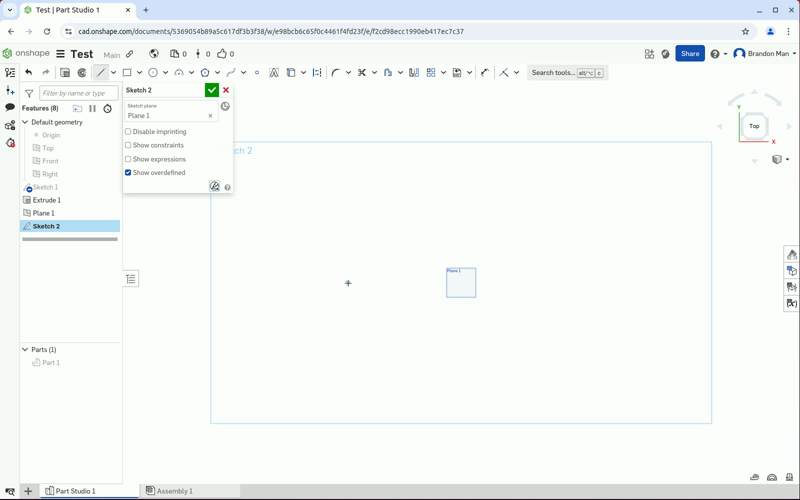
key_down(shift)
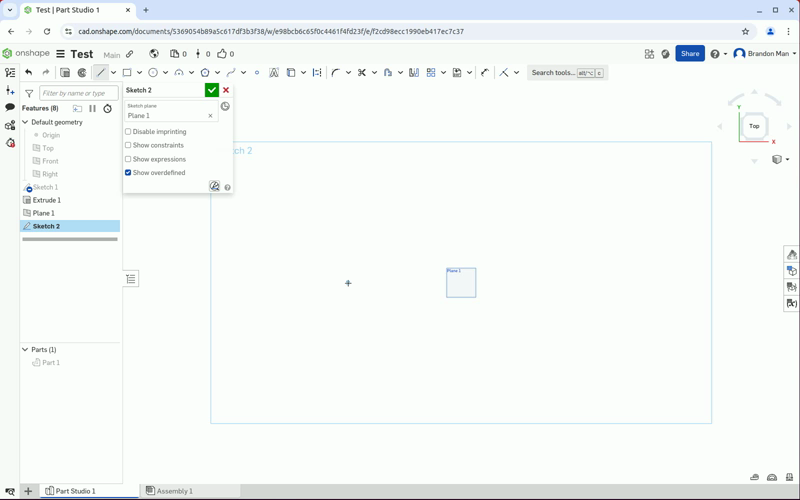
mouse_move(378, 282)
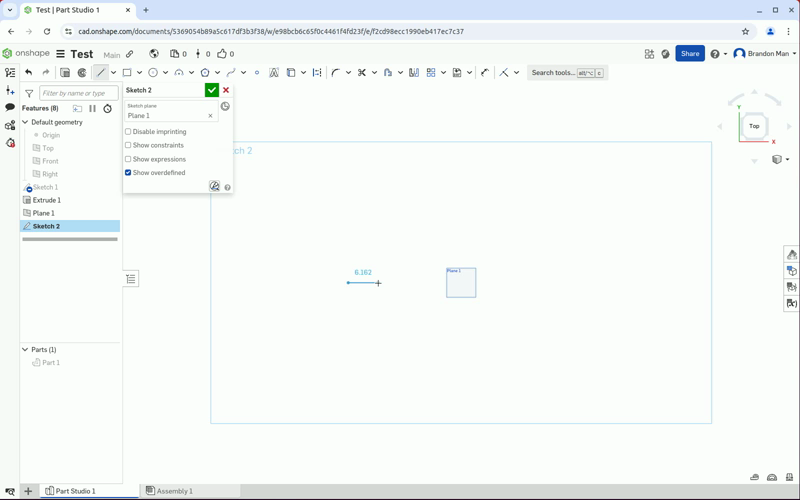
mouse_move(354, 282)
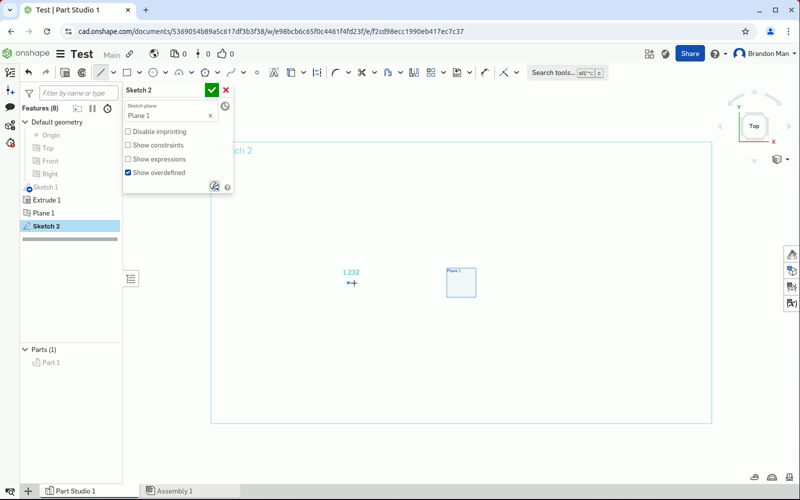
scroll(6)
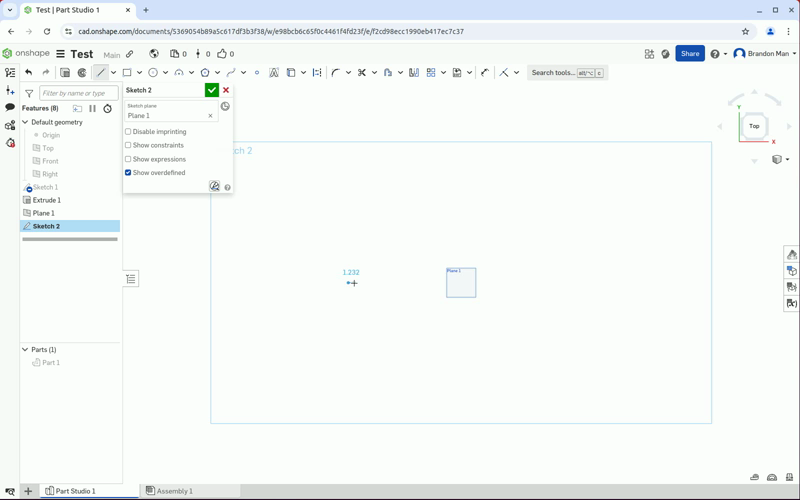
scroll(6)
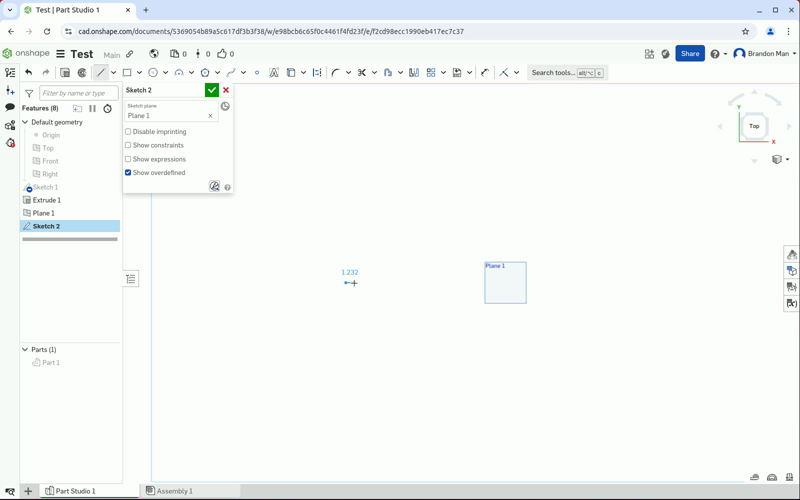
scroll(6)
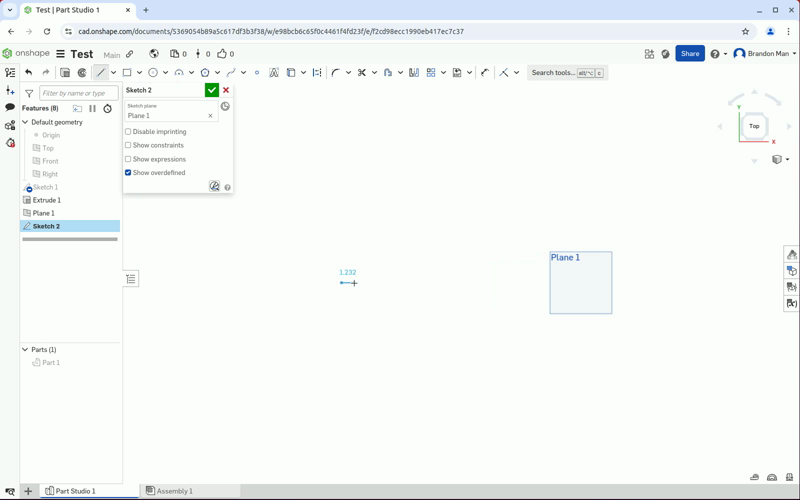
scroll(6)
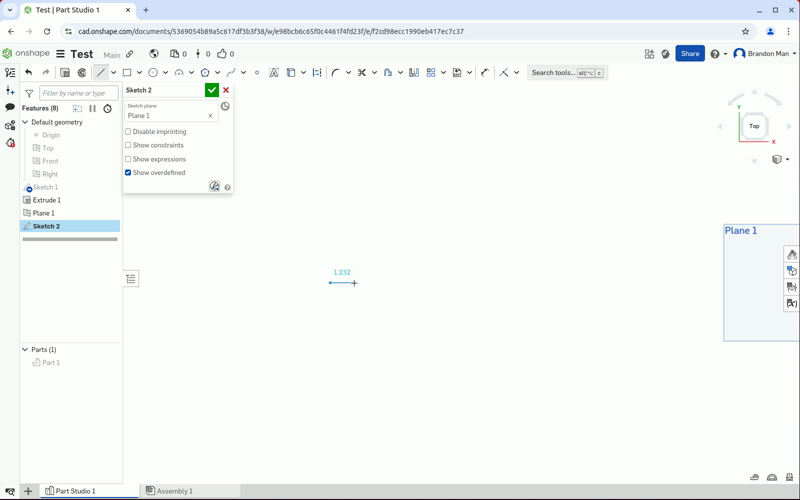
scroll(6)
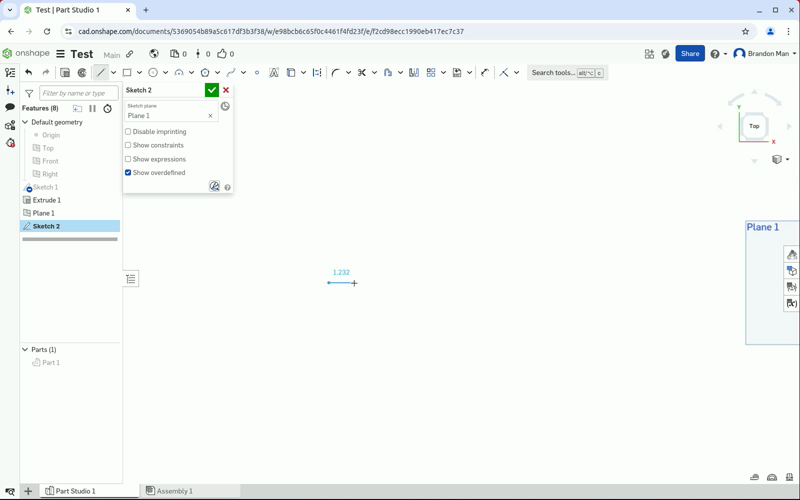
scroll(6)
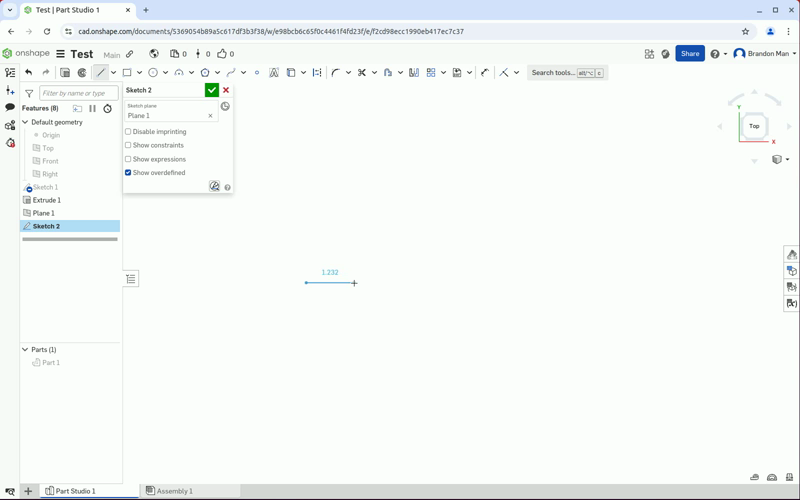
scroll(6)
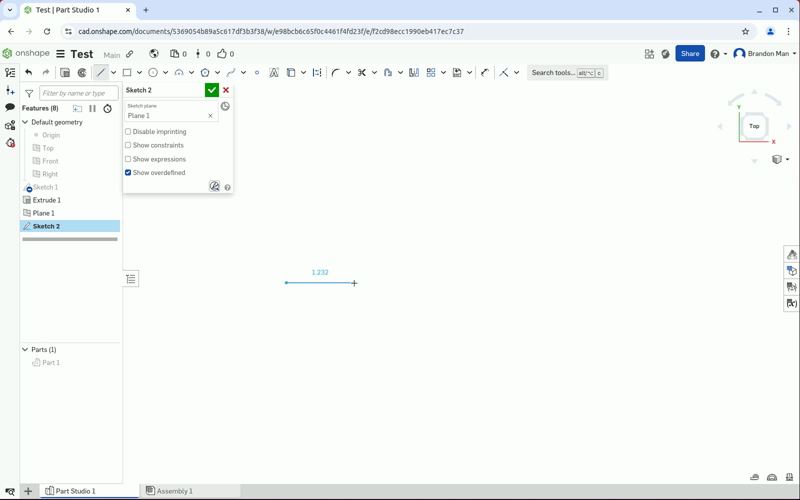
click(354, 282)
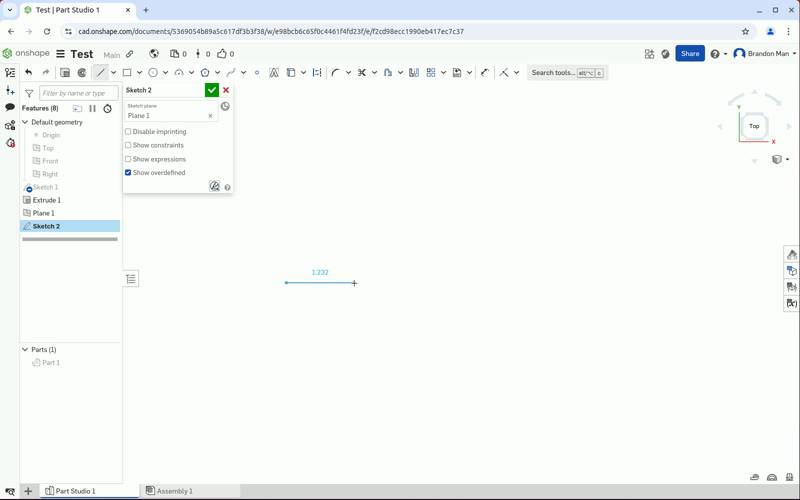
scroll(-6)
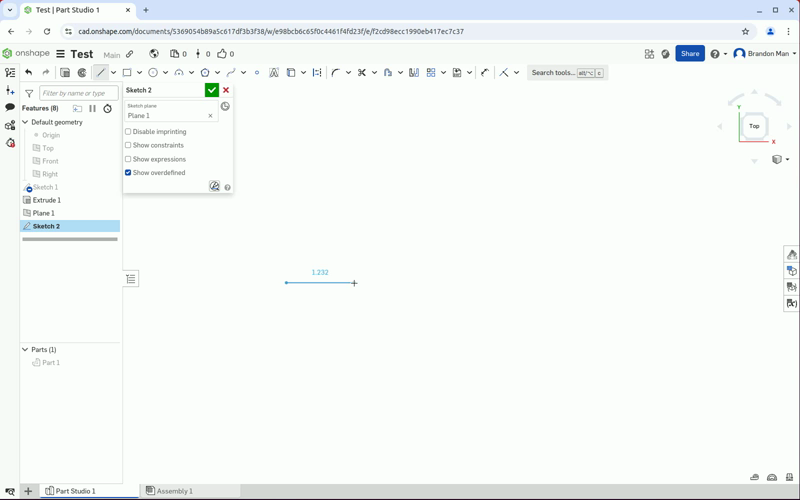
scroll(-6)
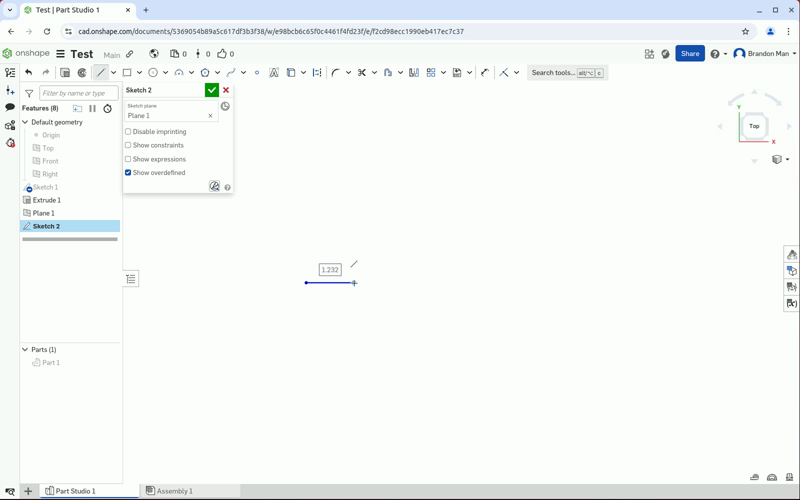
scroll(-6)
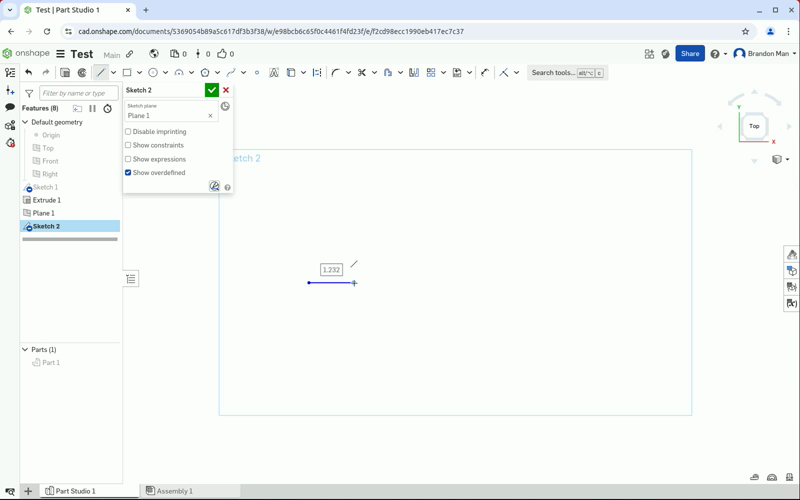
scroll(-6)
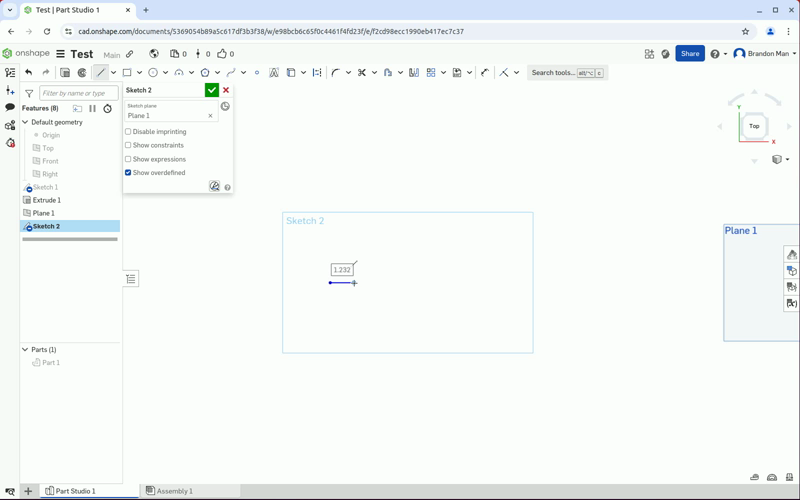
scroll(-6)
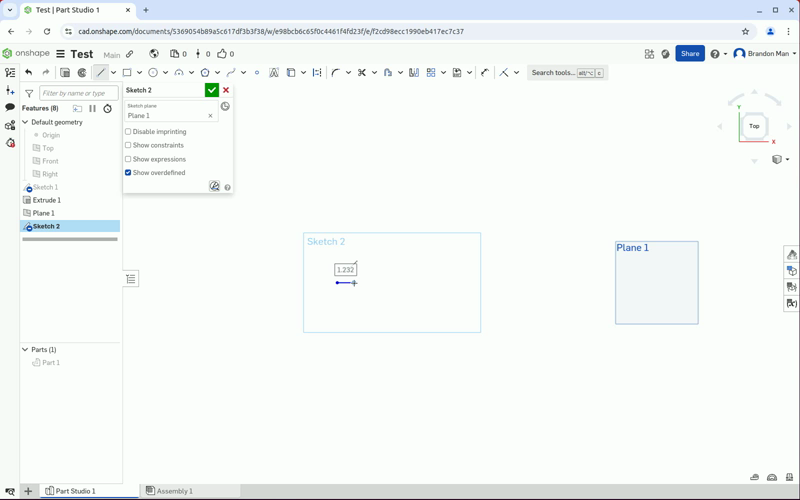
scroll(-6)
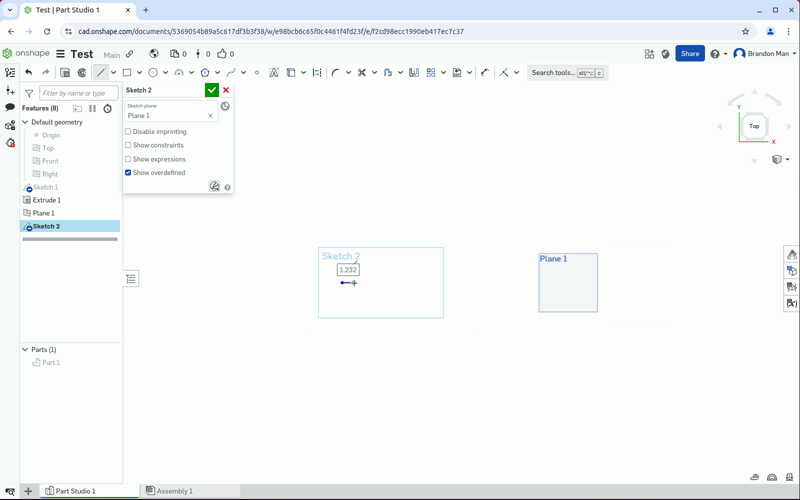
scroll(-6)
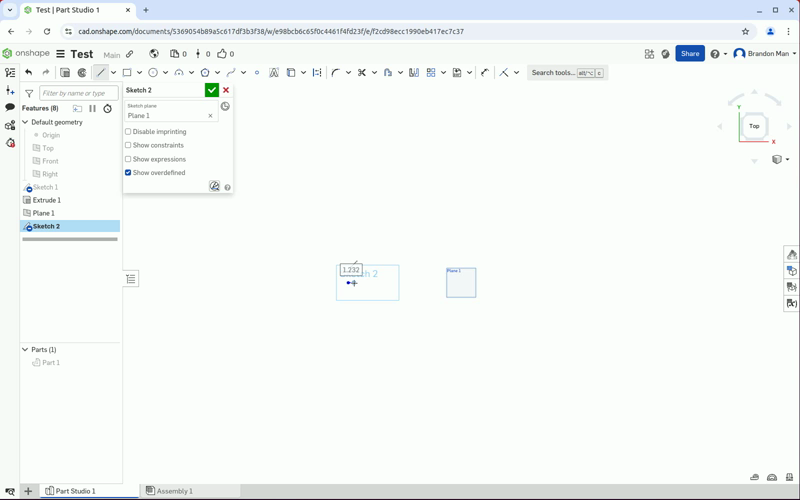
key_up(shift)
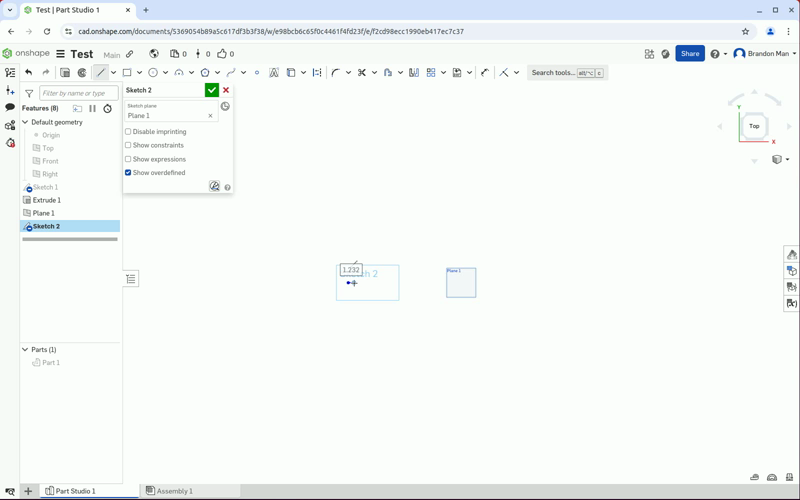
key_down(shift)
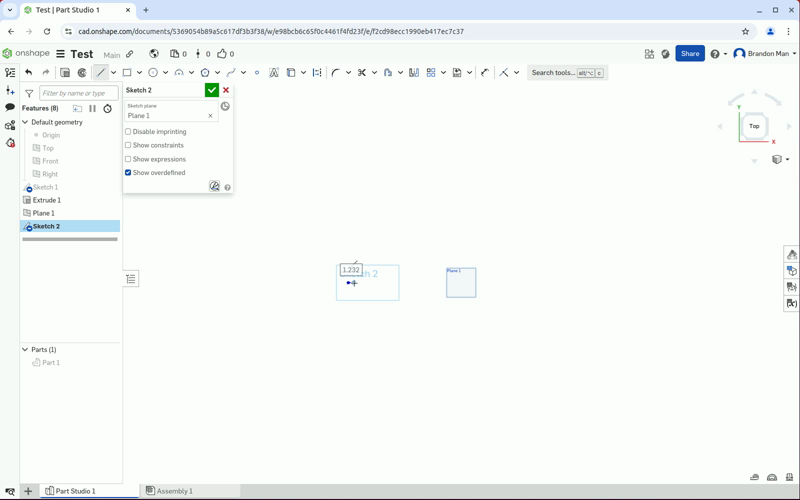
mouse_move(384, 282)
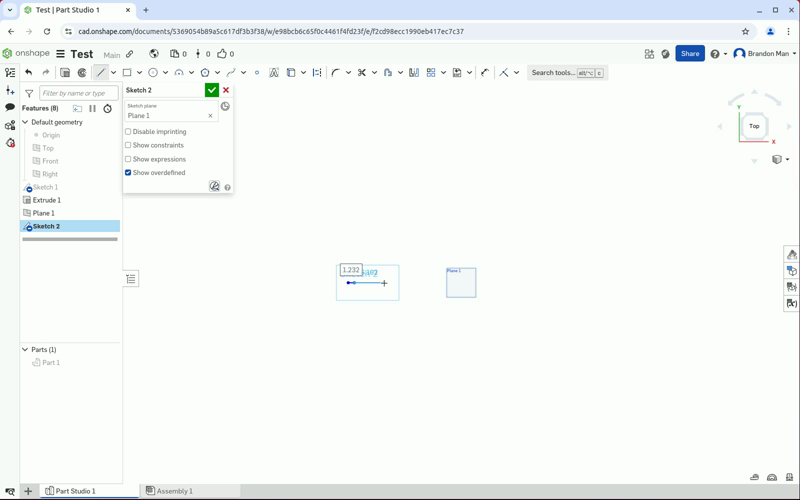
mouse_move(354, 245)
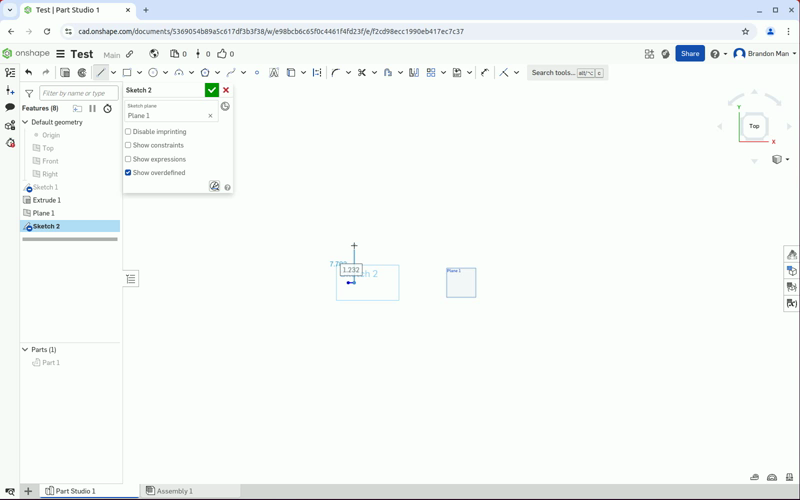
click(354, 245)
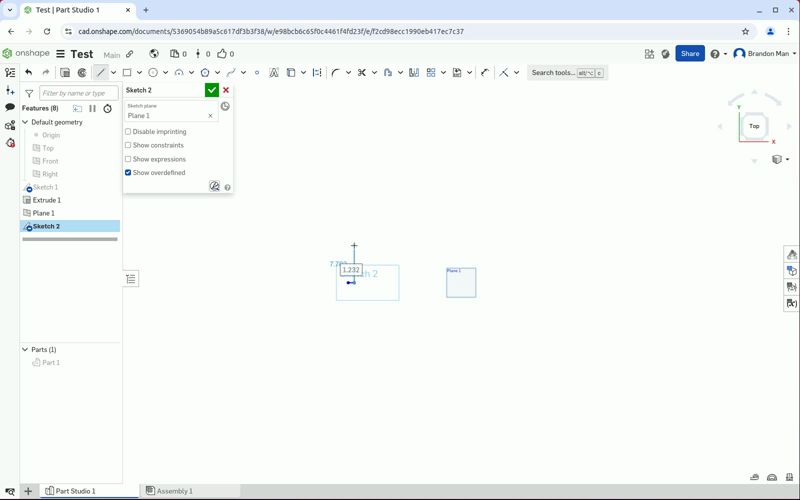
key_up(shift)
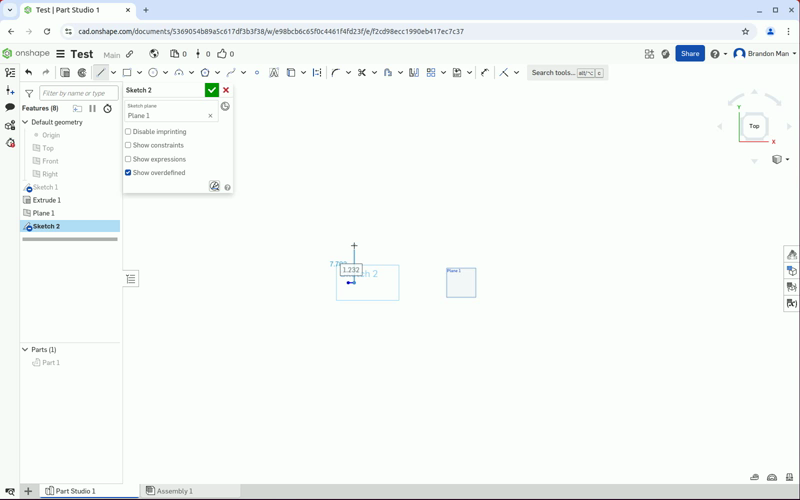
key_down(shift)
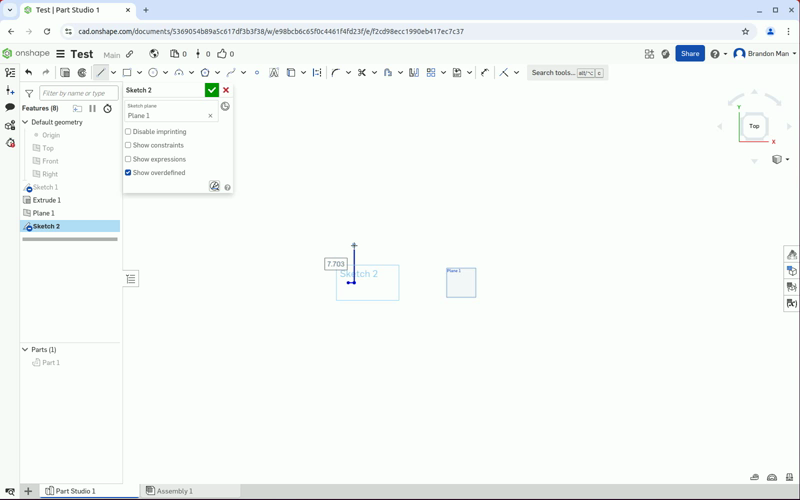
mouse_move(454, 245)
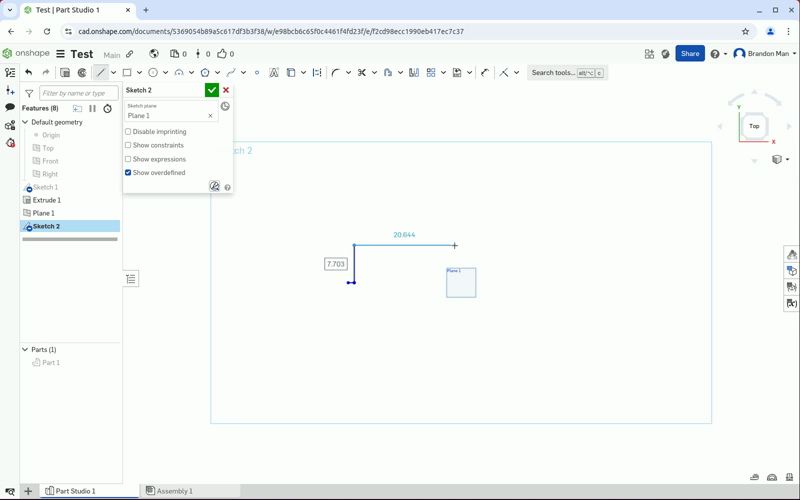
click(454, 245)
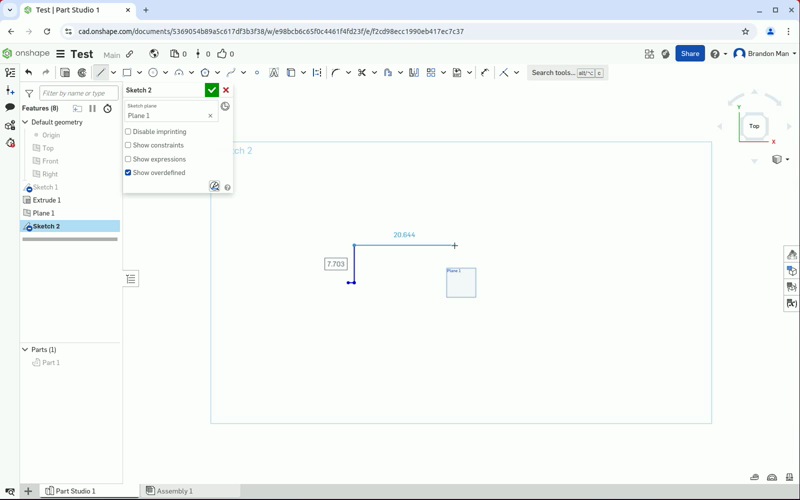
key_up(shift)
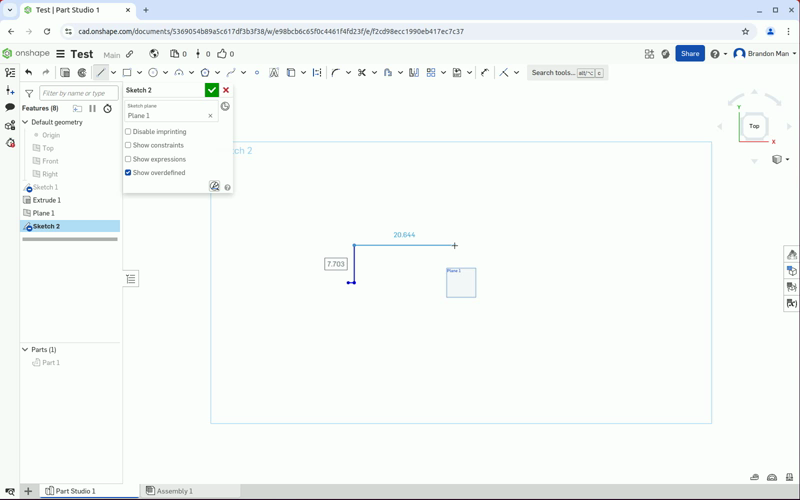
key_down(shift)
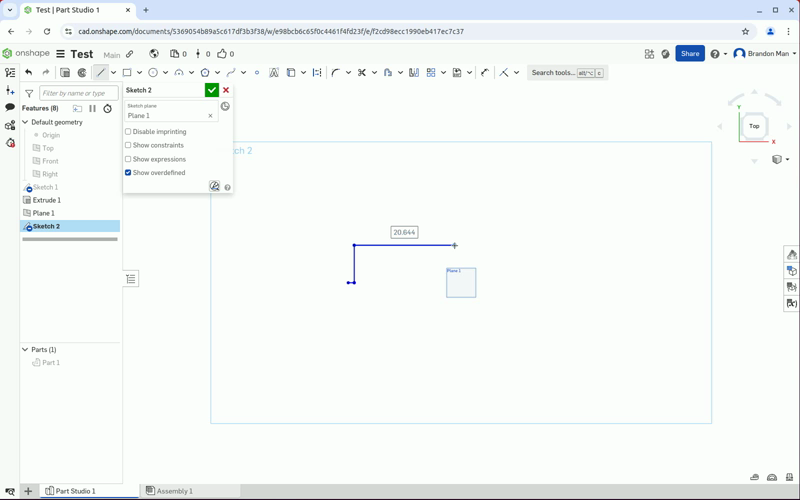
mouse_move(484, 245)
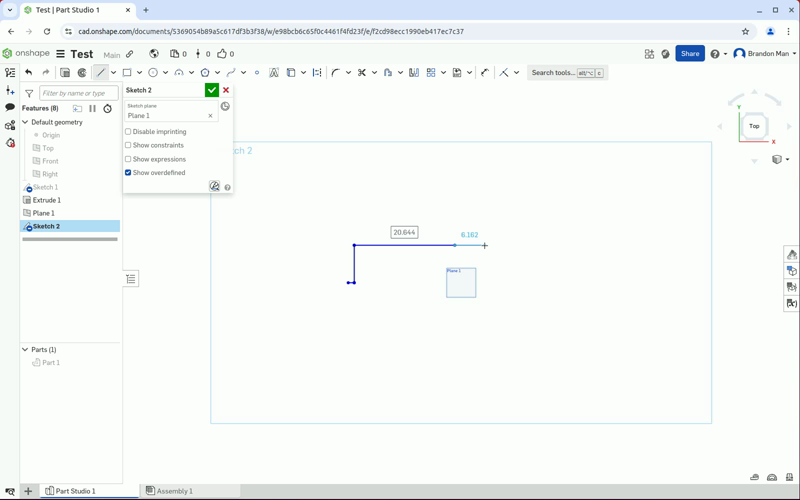
mouse_move(454, 282)
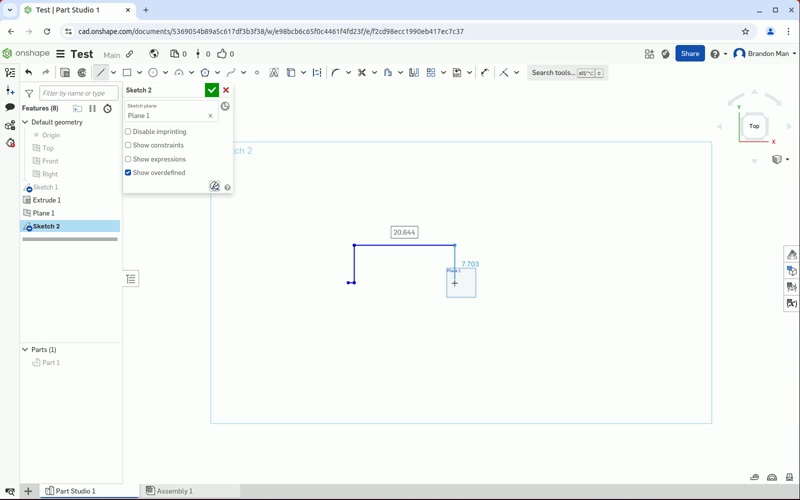
click(454, 282)
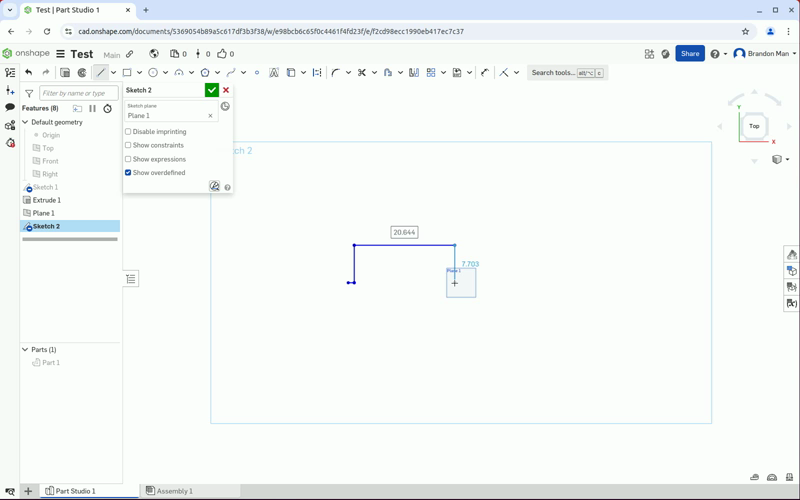
key_up(shift)
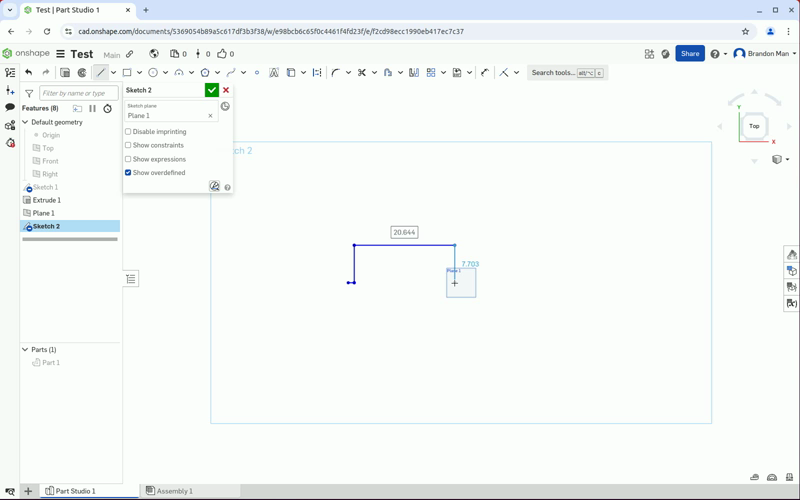
key_down(shift)
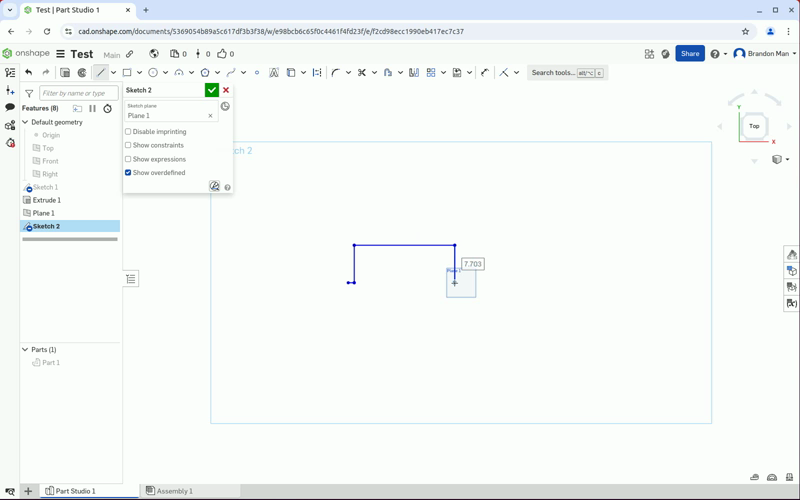
mouse_move(484, 282)
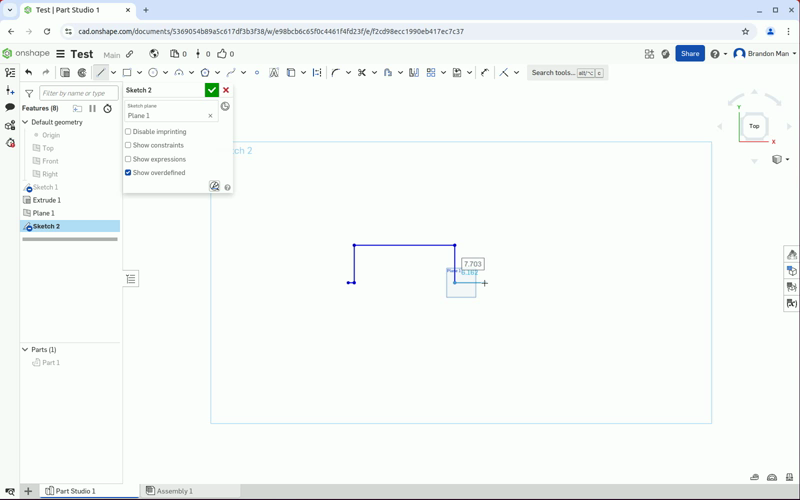
mouse_move(460, 282)
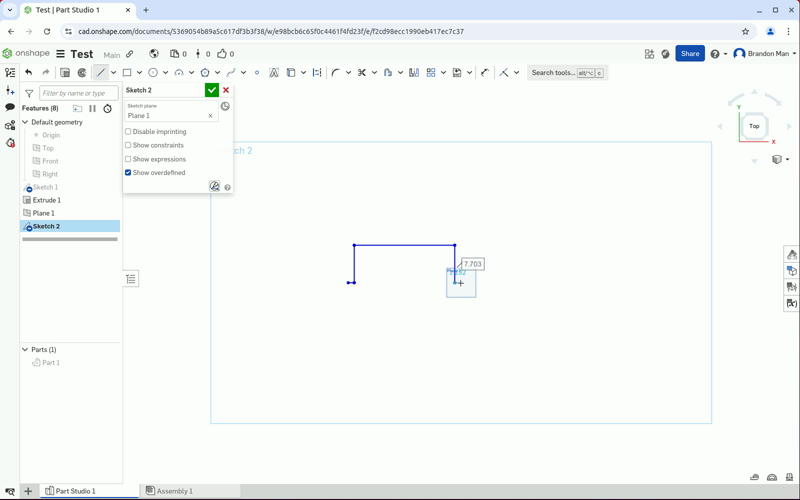
scroll(6)
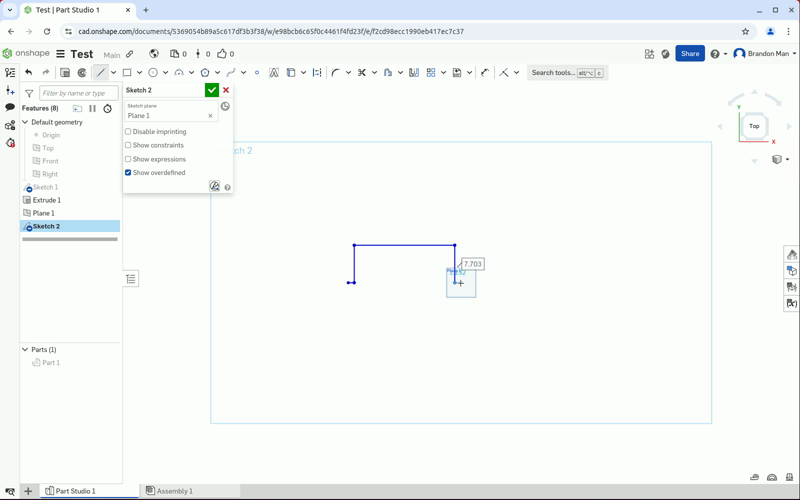
scroll(6)
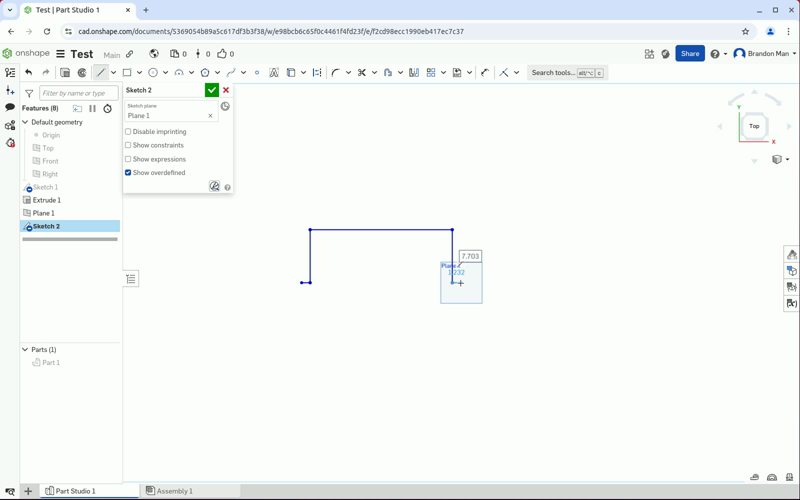
scroll(6)
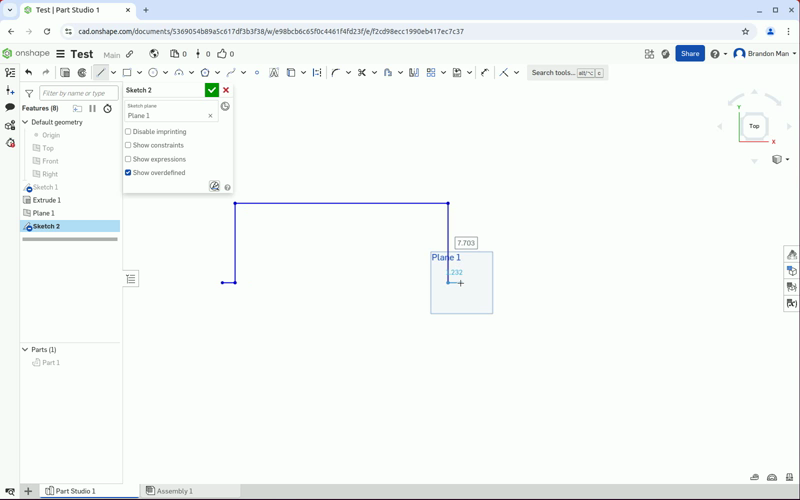
scroll(6)
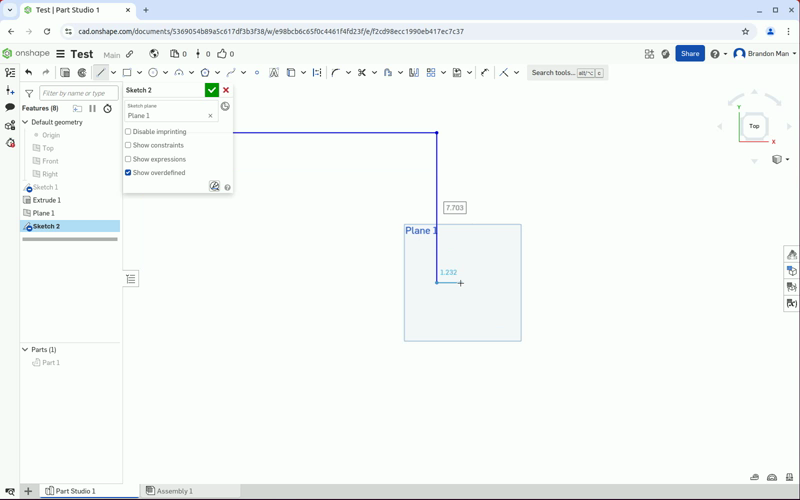
scroll(6)
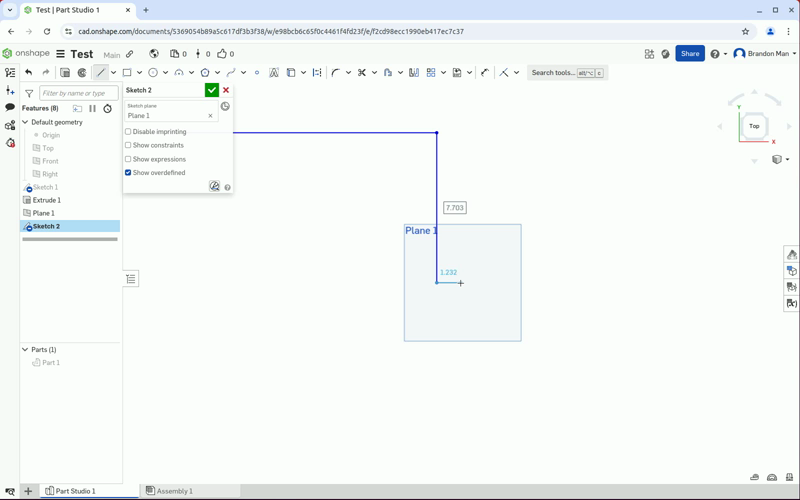
scroll(6)
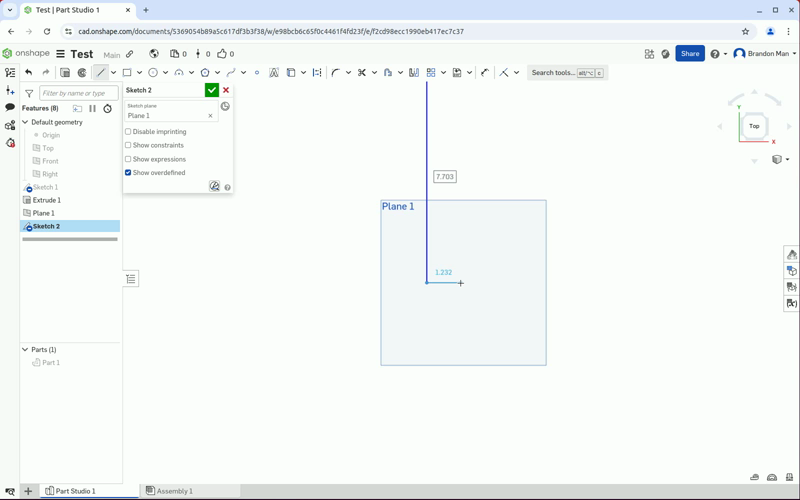
scroll(6)
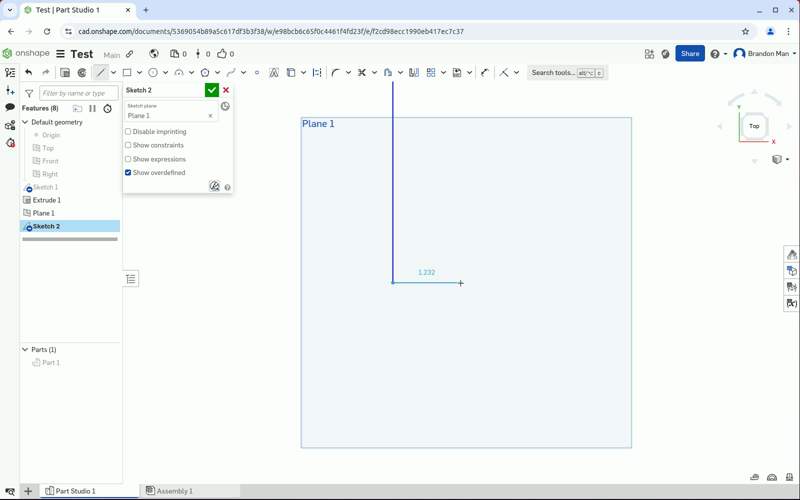
click(460, 282)
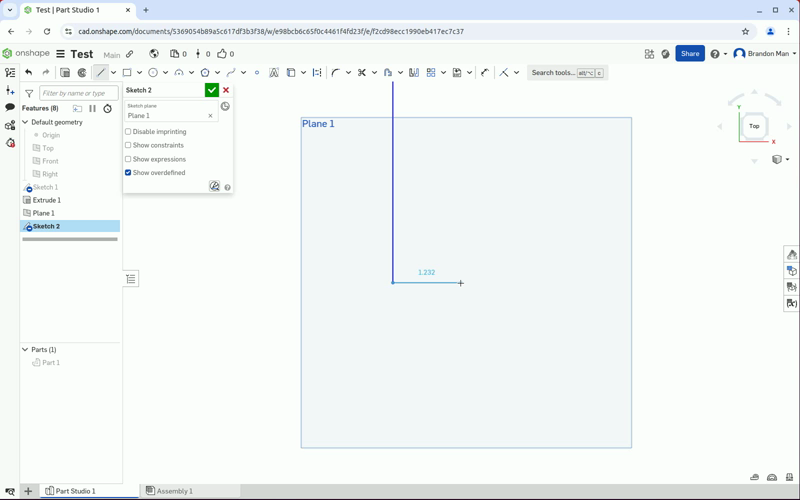
scroll(-6)
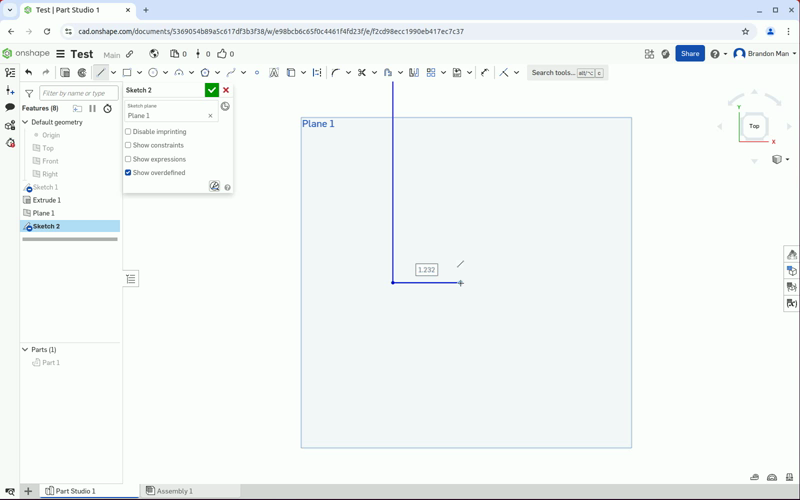
scroll(-6)
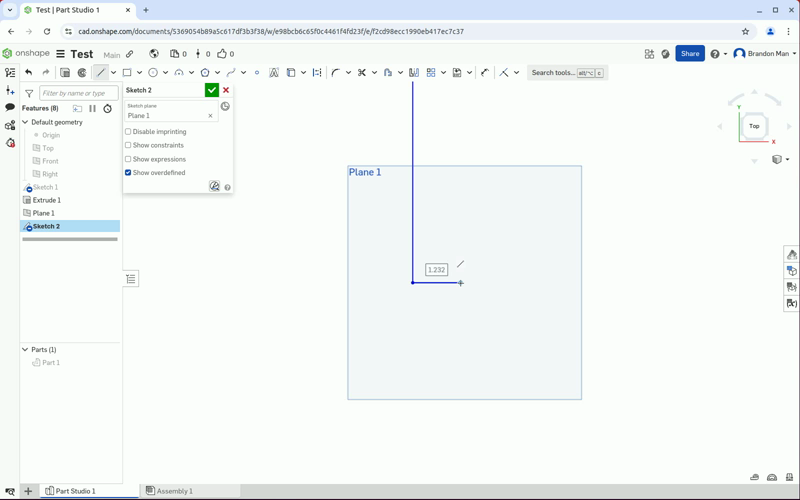
scroll(-6)
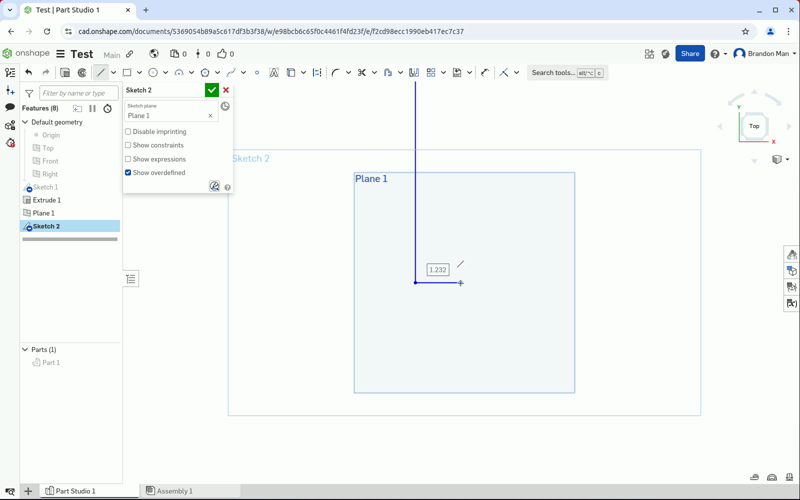
scroll(-6)
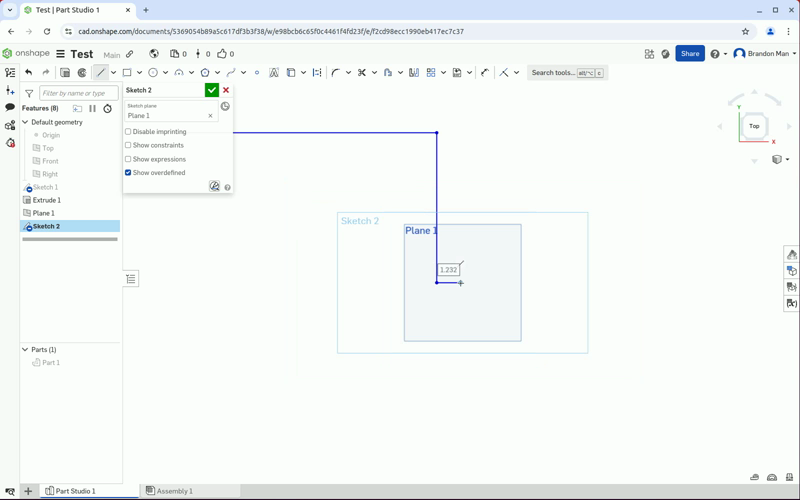
scroll(-6)
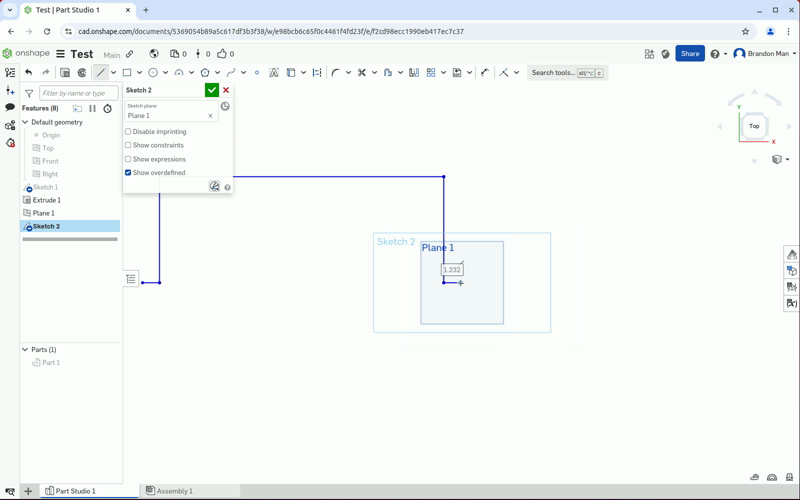
scroll(-6)
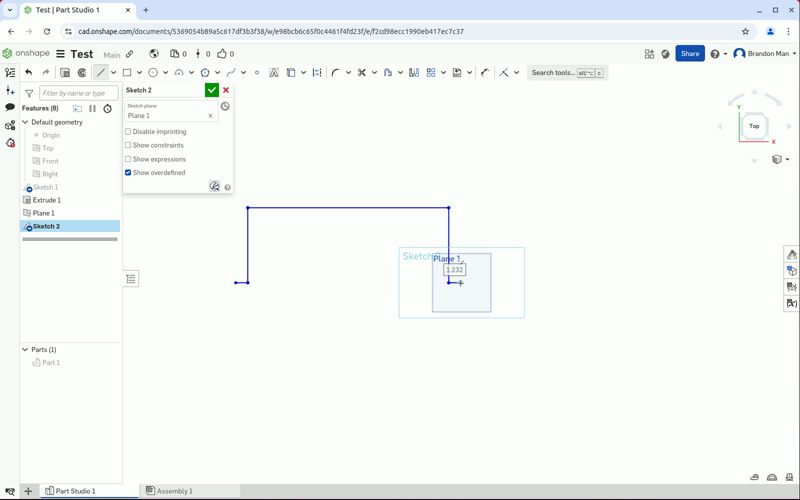
scroll(-6)
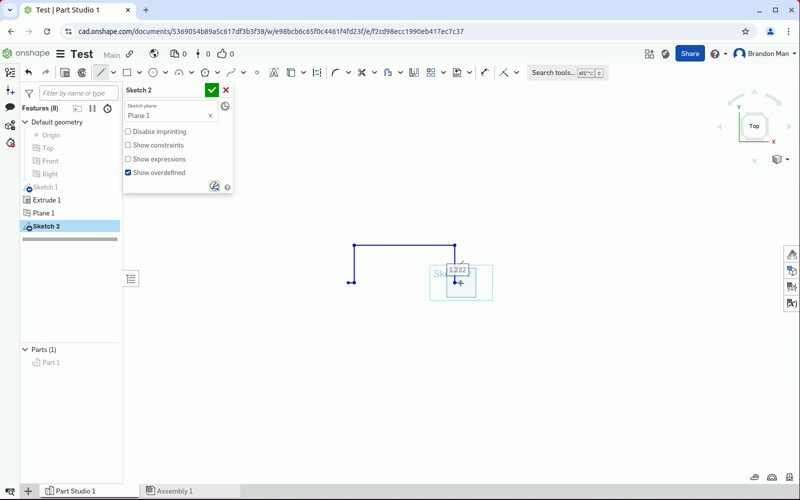
key_up(shift)
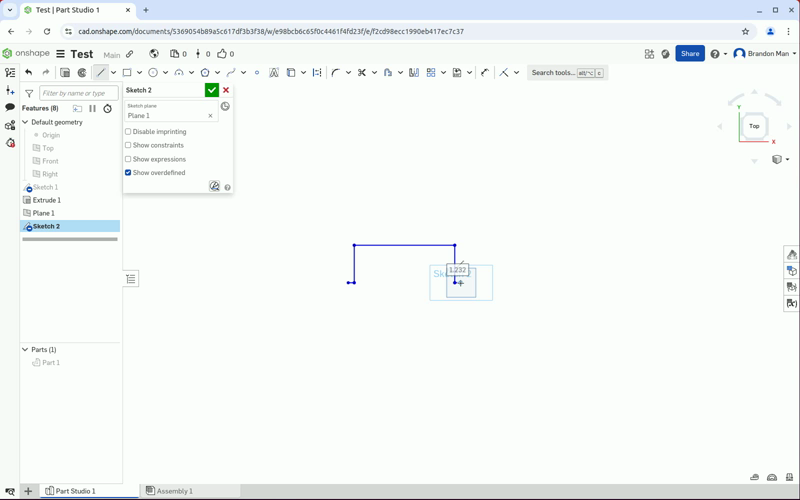
key_down(shift)
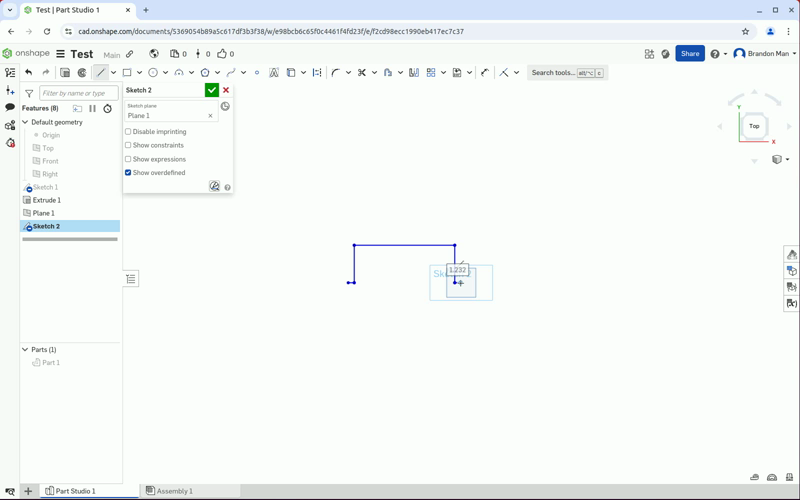
mouse_move(490, 282)
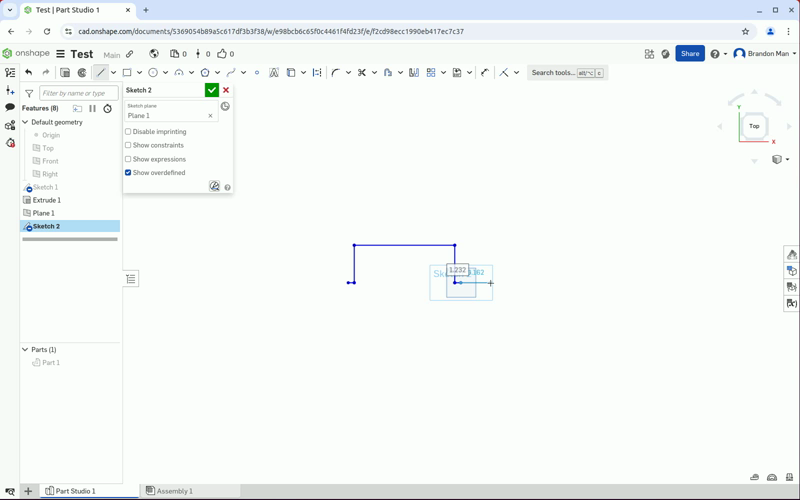
mouse_move(460, 239)
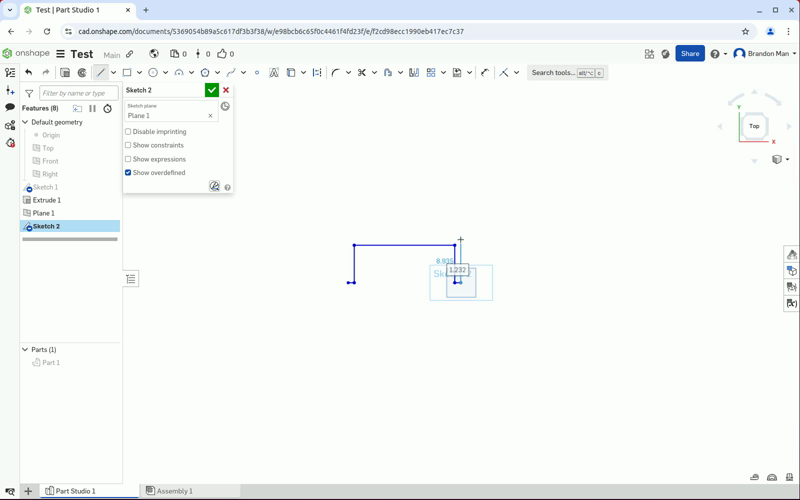
click(460, 239)
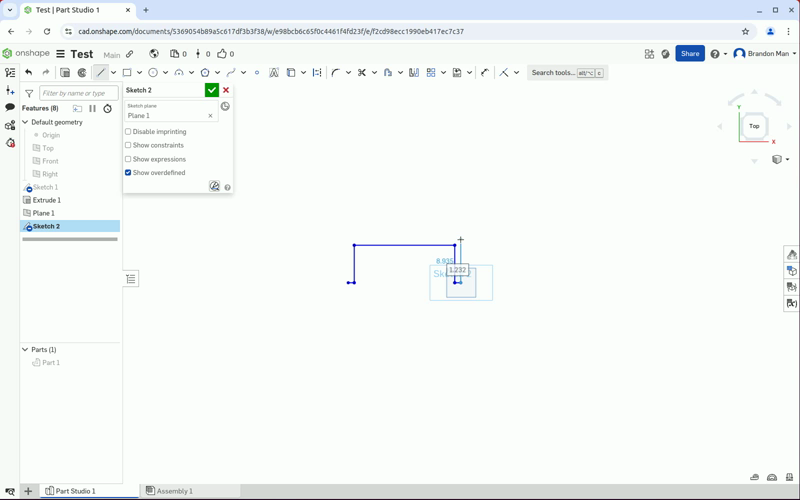
key_up(shift)
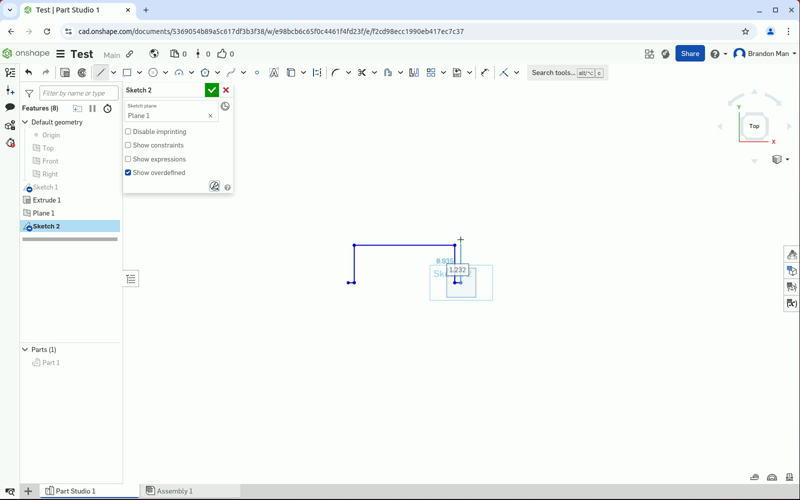
key_down(shift)
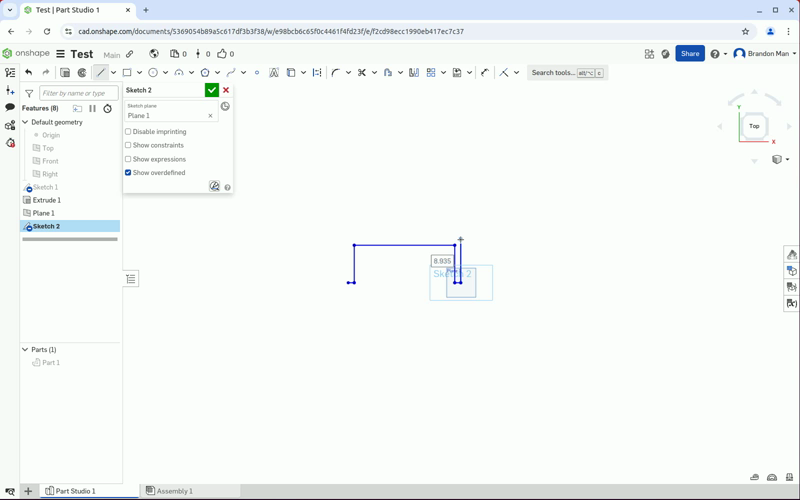
mouse_move(348, 239)
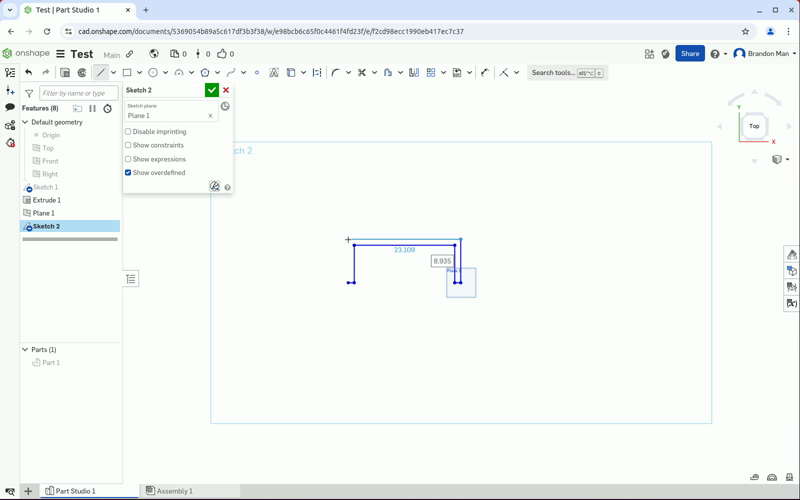
click(348, 239)
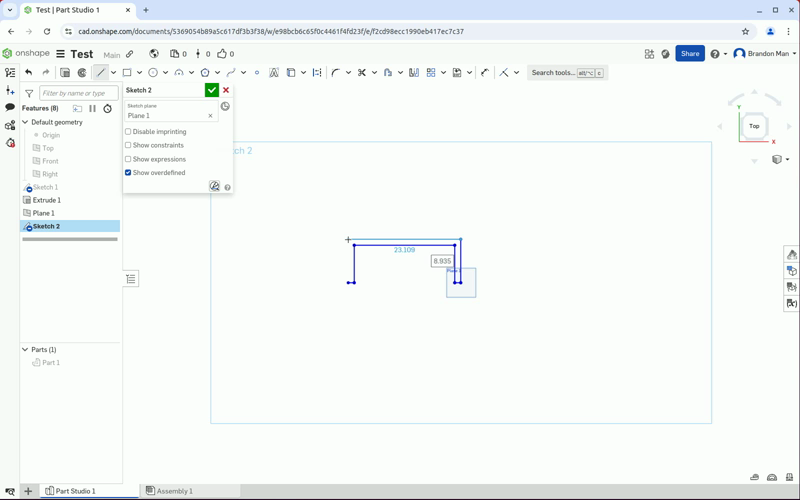
key_up(shift)
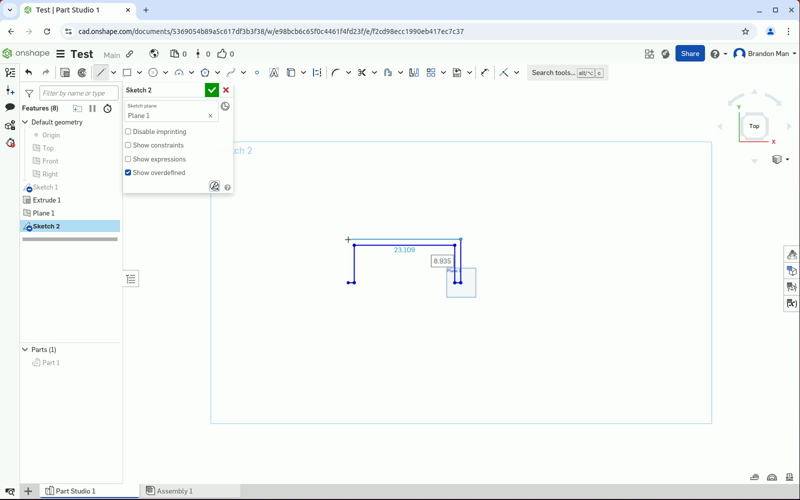
mouse_move(378, 239)
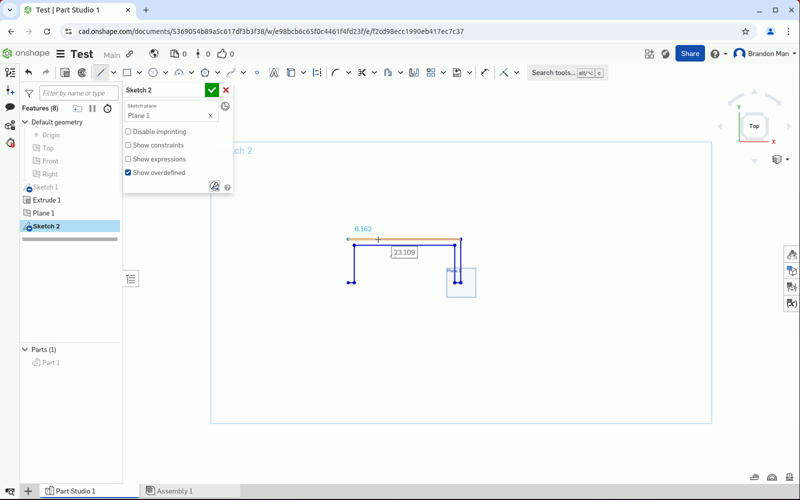
key_down(shift)
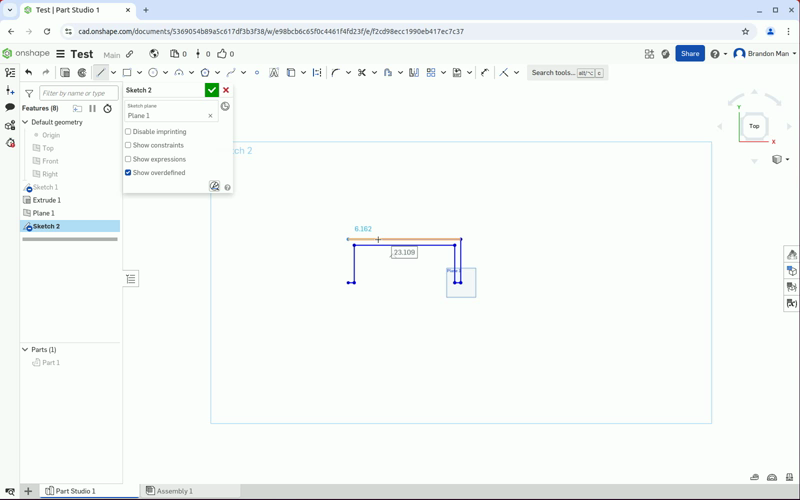
mouse_move(348, 282)
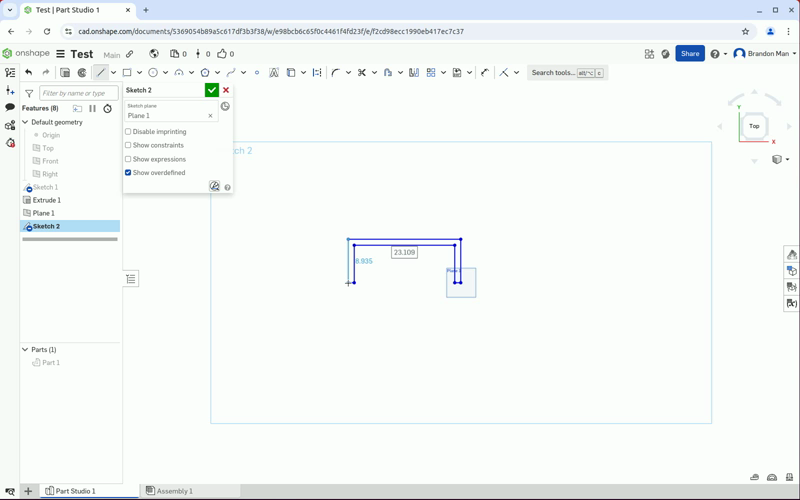
key_up(shift)
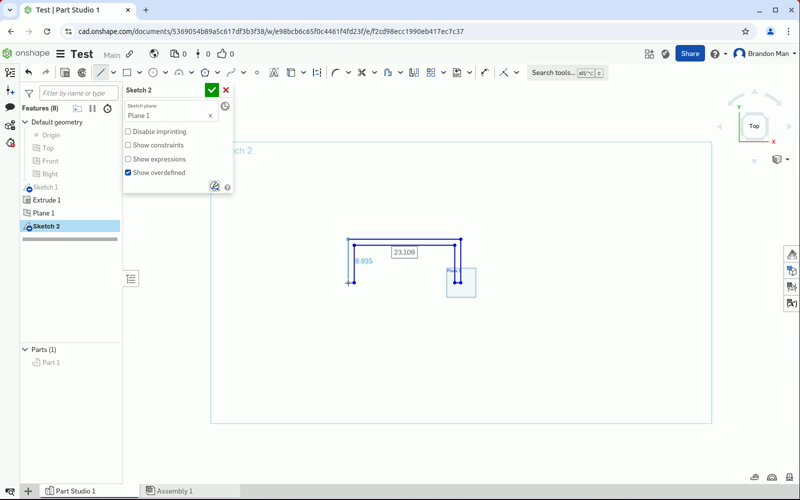
click(348, 282)
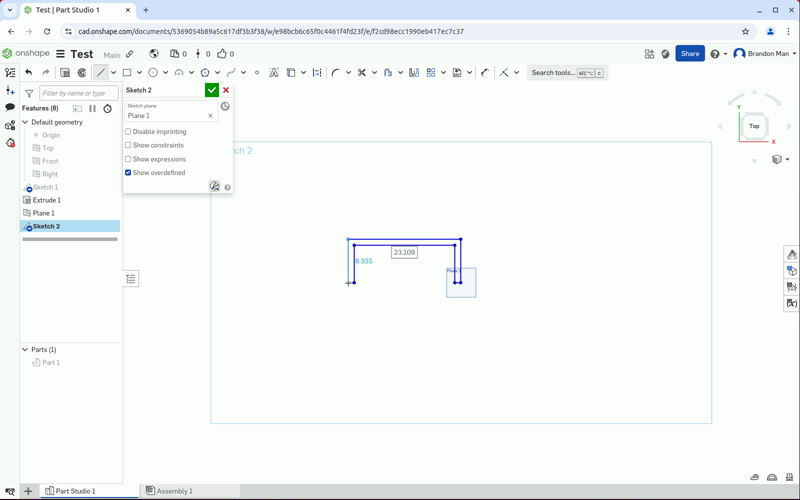
key(esc)
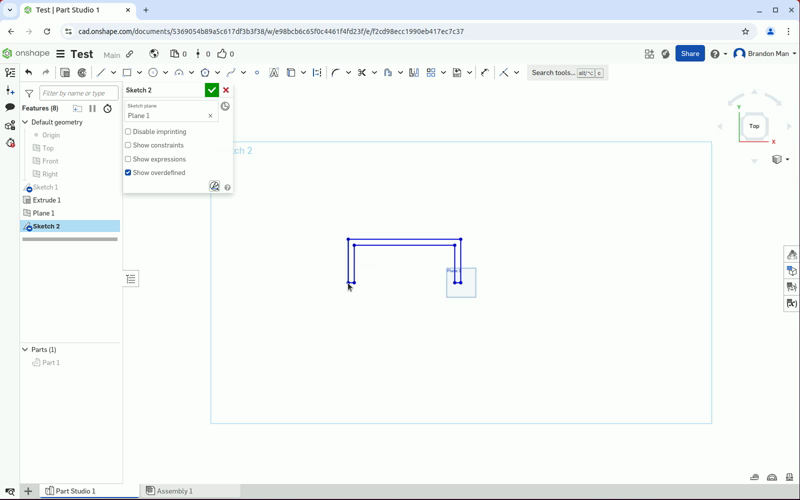
mouse_move(457, 253)
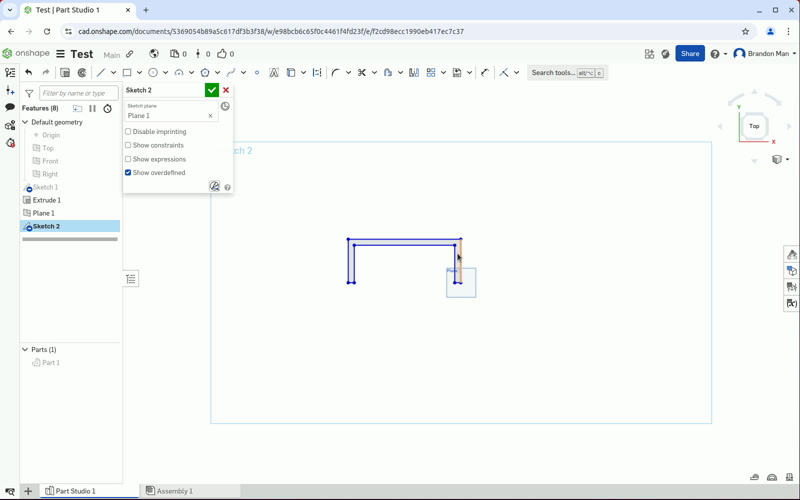
scroll(6)
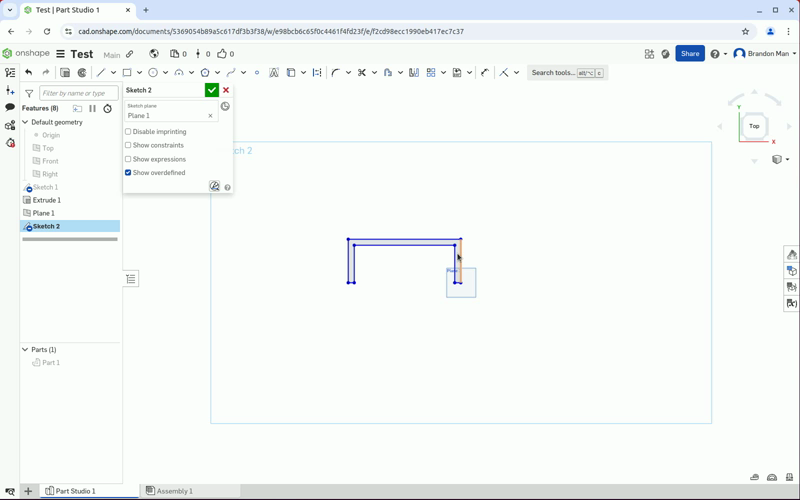
scroll(6)
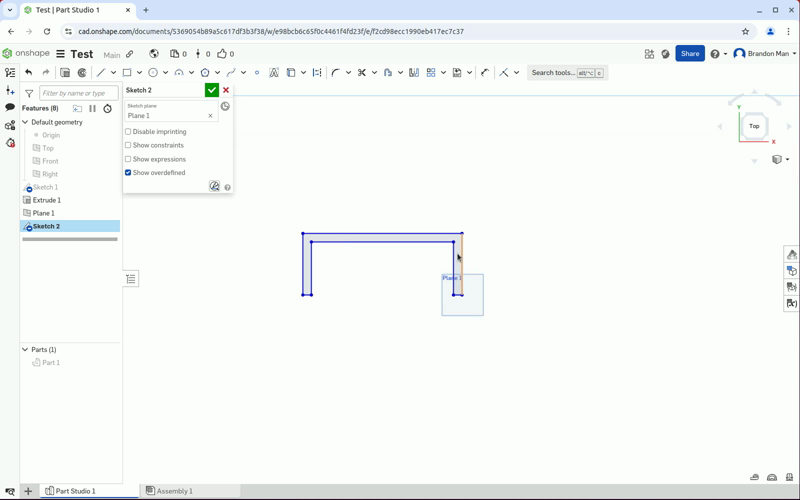
scroll(6)
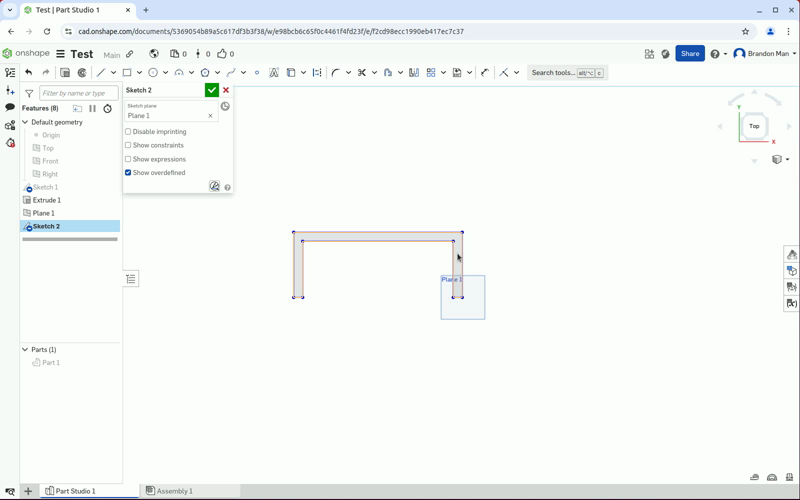
scroll(6)
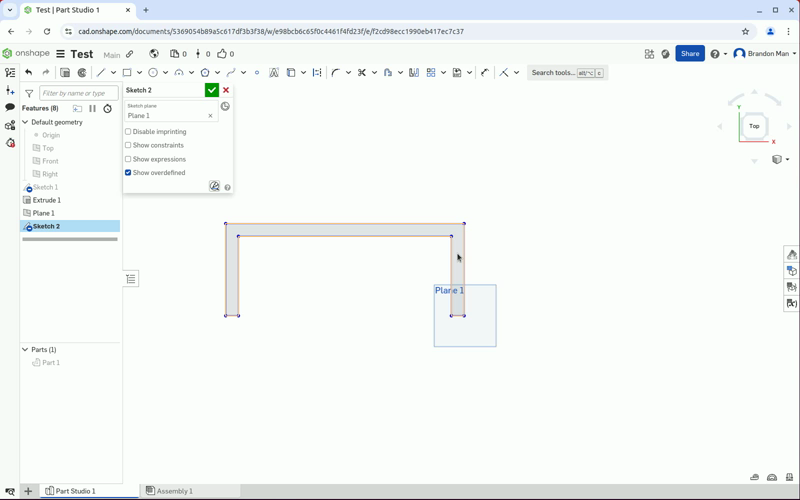
scroll(6)
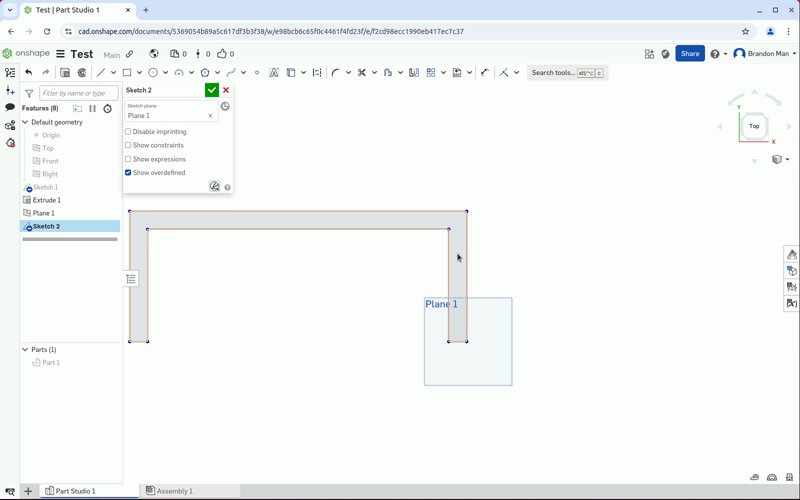
scroll(6)
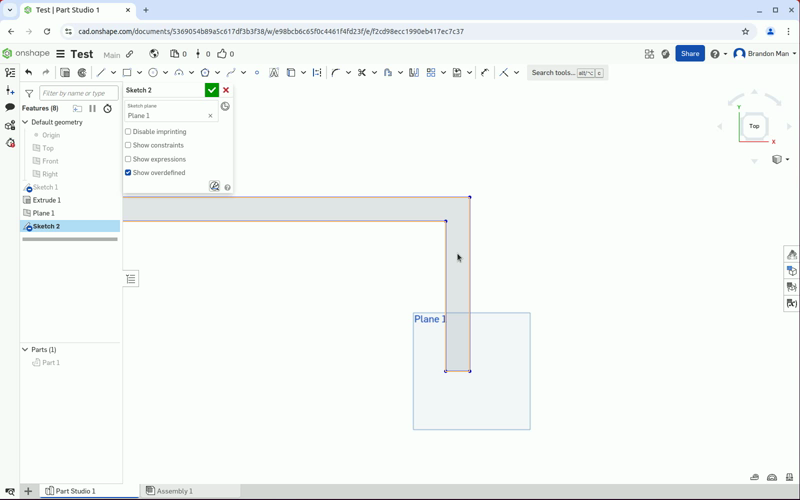
scroll(6)
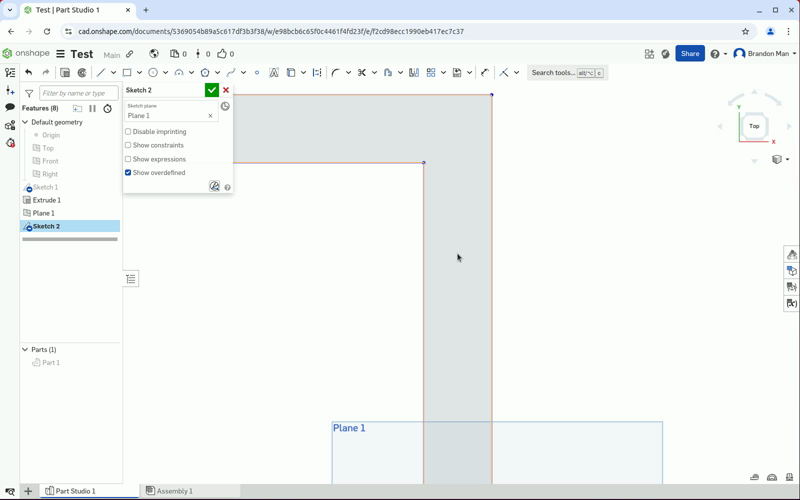
click(457, 253)
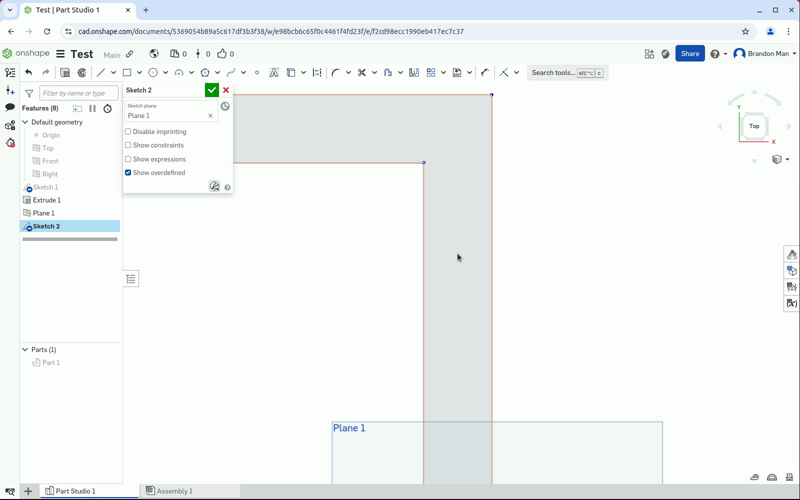
scroll(-6)
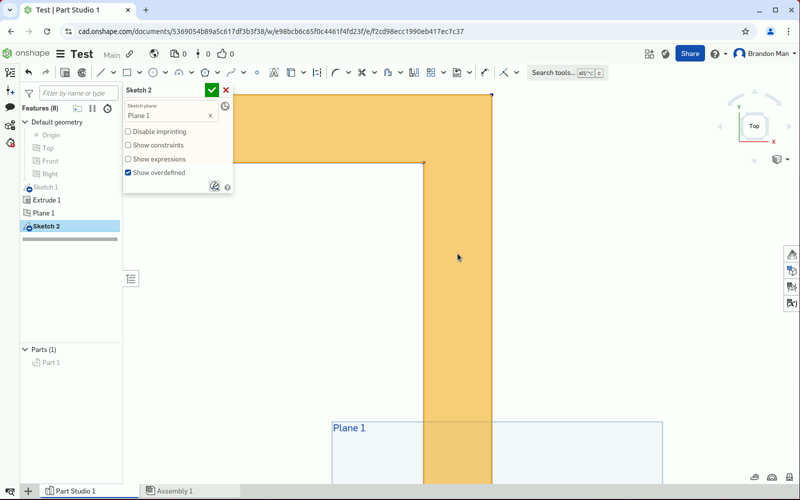
scroll(-6)
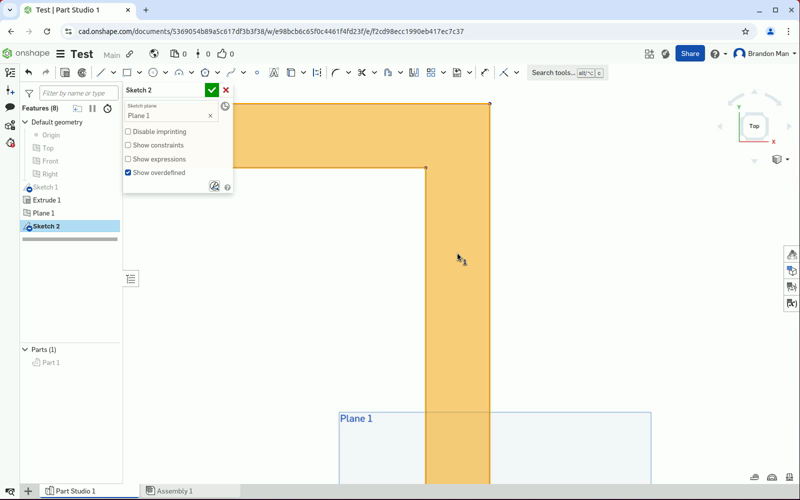
scroll(-6)
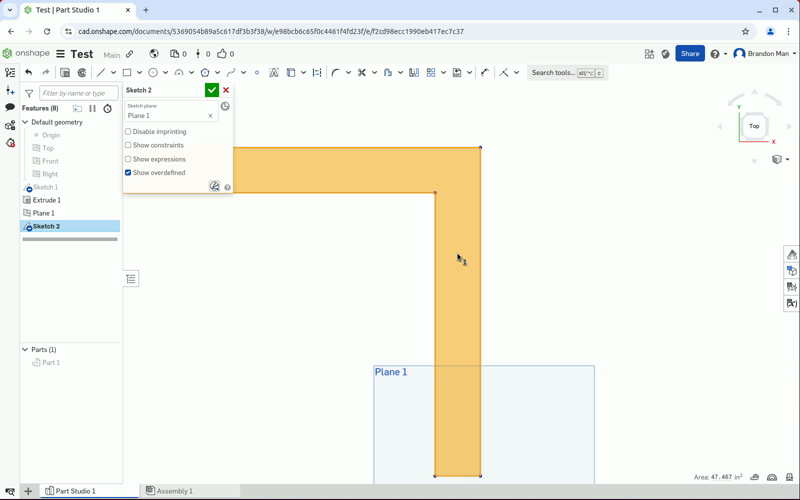
scroll(-6)
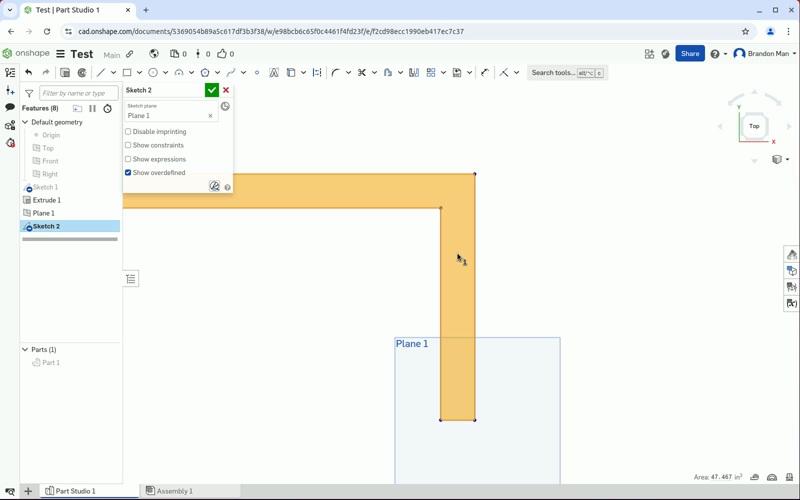
scroll(-6)
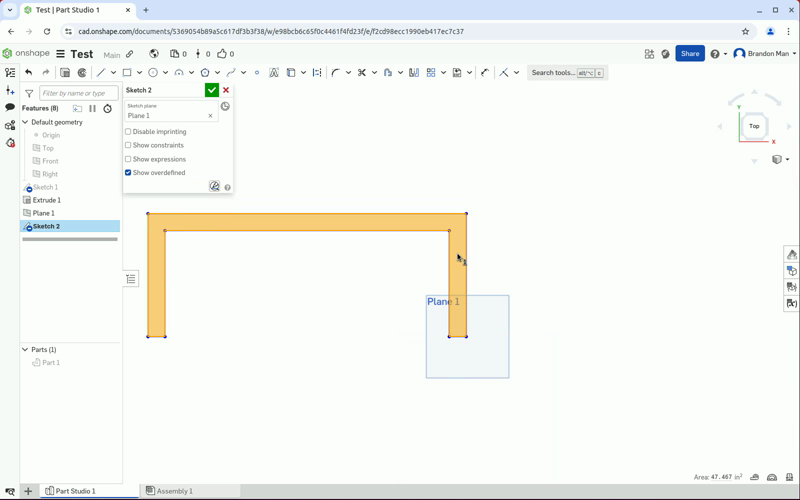
scroll(-6)
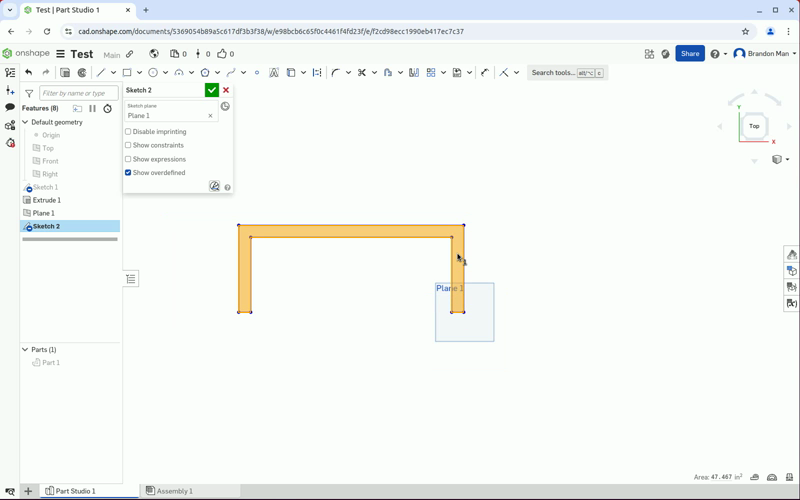
scroll(-6)
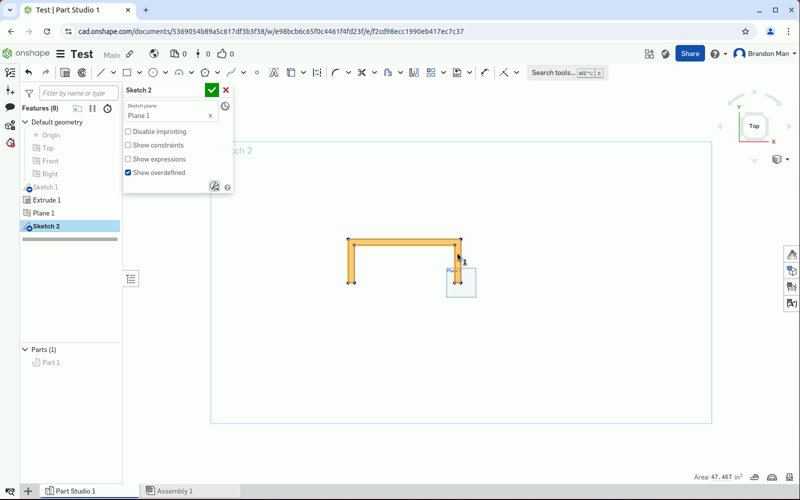
mouse_move(73, 352)
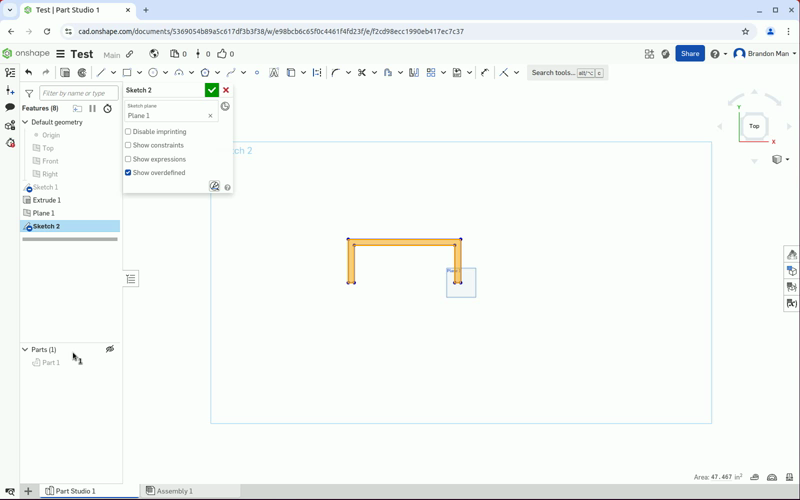
key(shift+y)
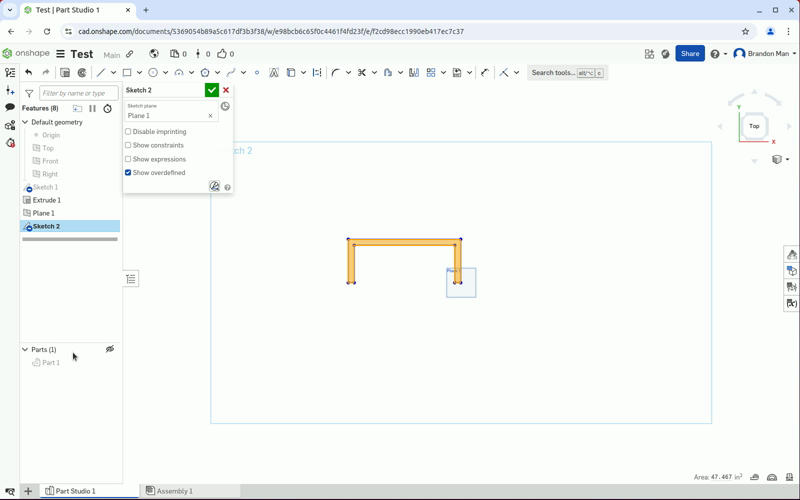
key(shift+e)
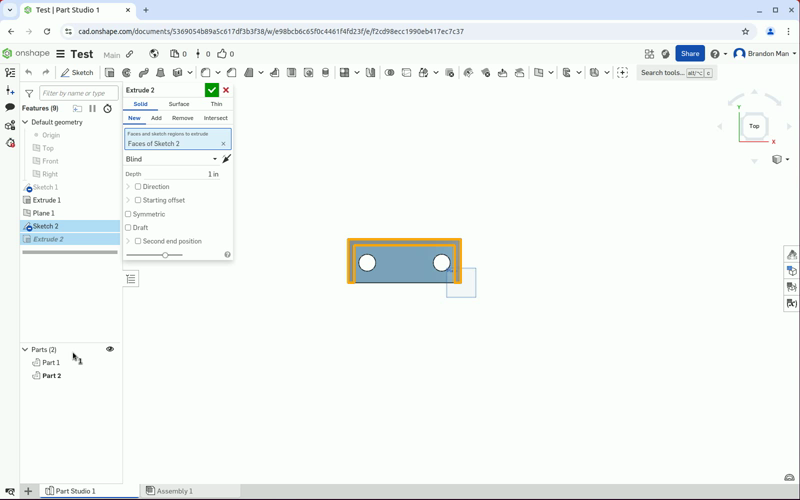
mouse_move(143, 106)
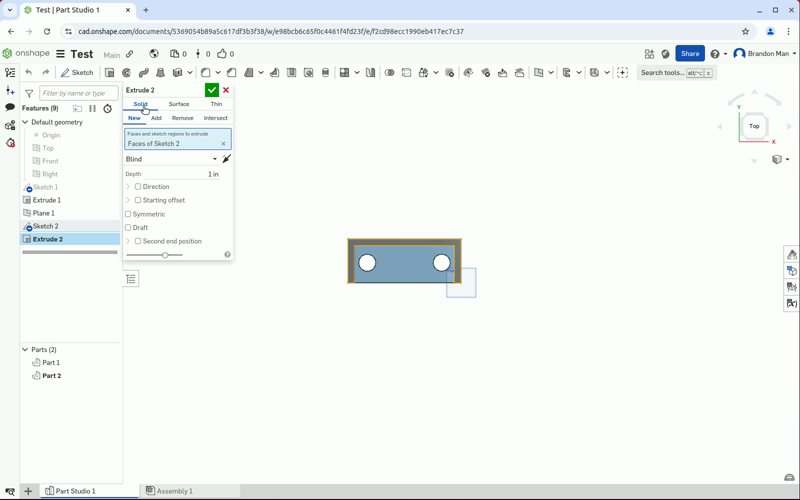
click(143, 106)
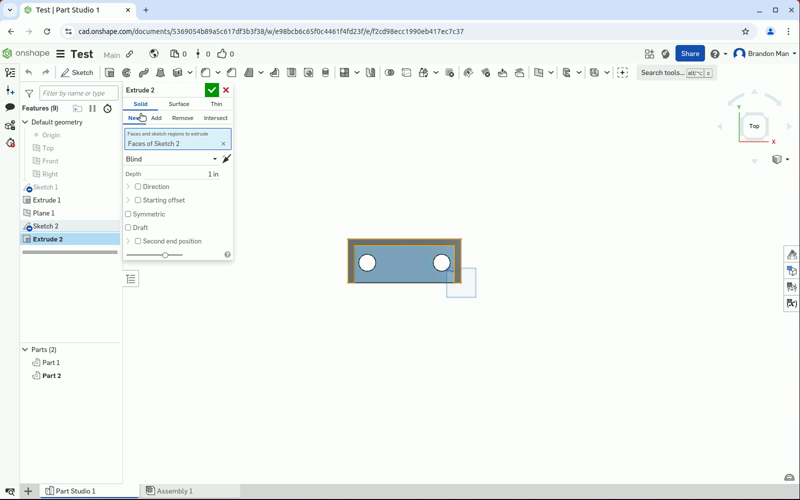
mouse_move(137, 120)
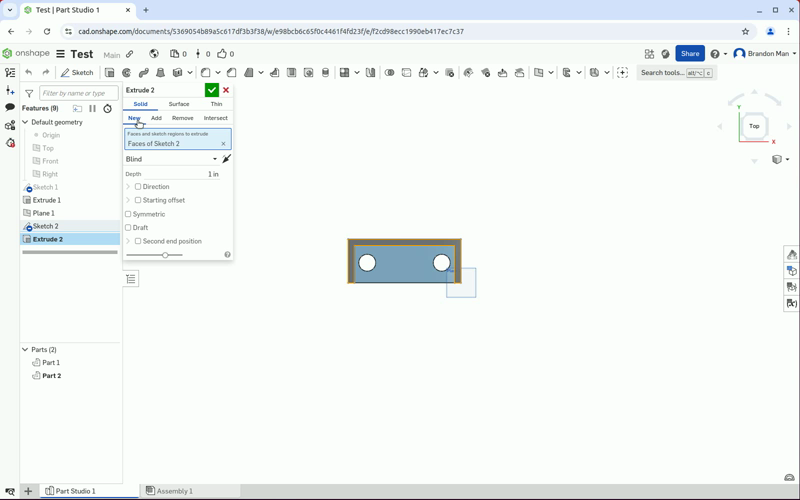
click(137, 120)
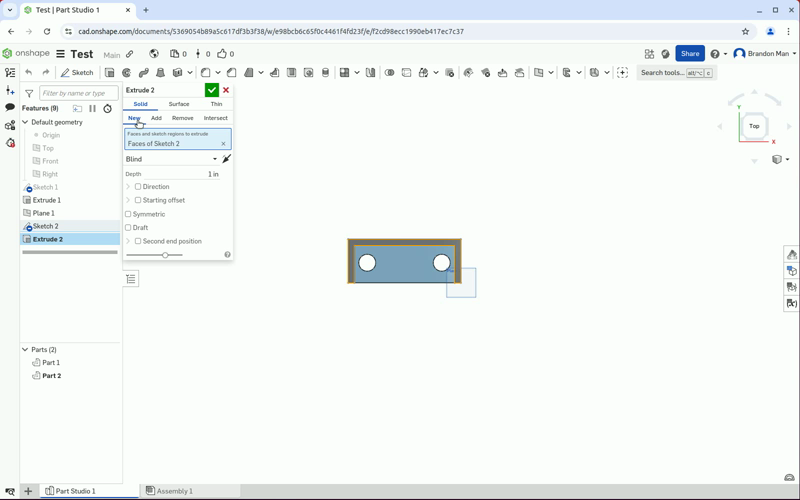
key(tab, 4)
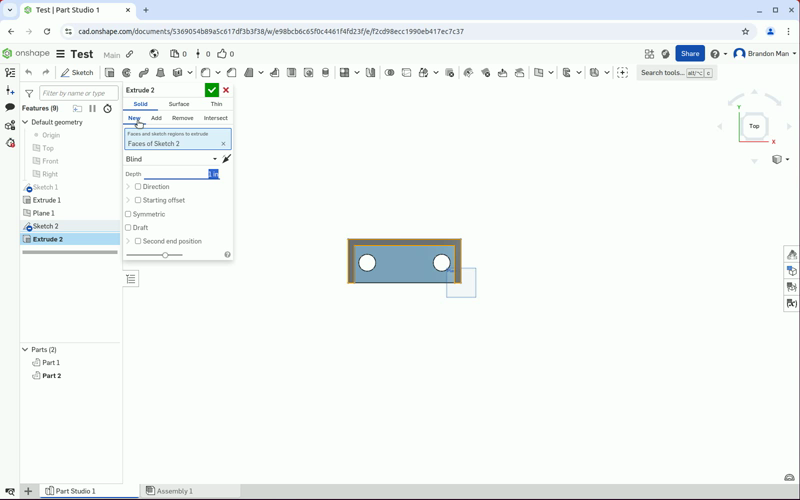
text(1.444)
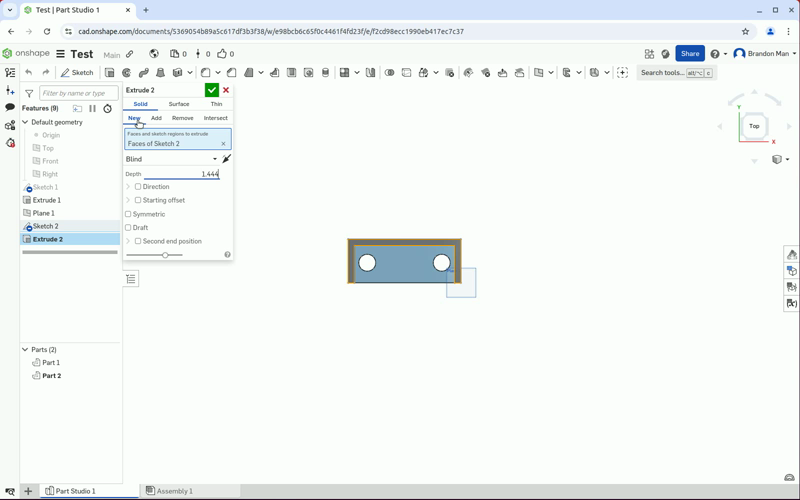
key(enter)
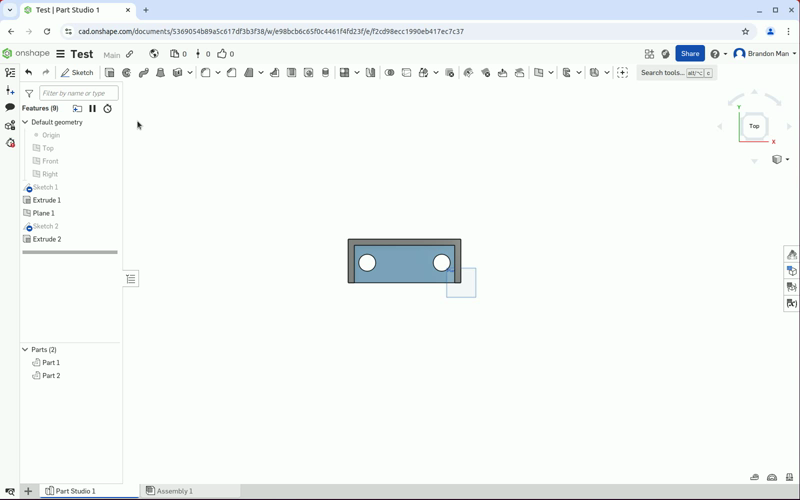
key(shift+h)
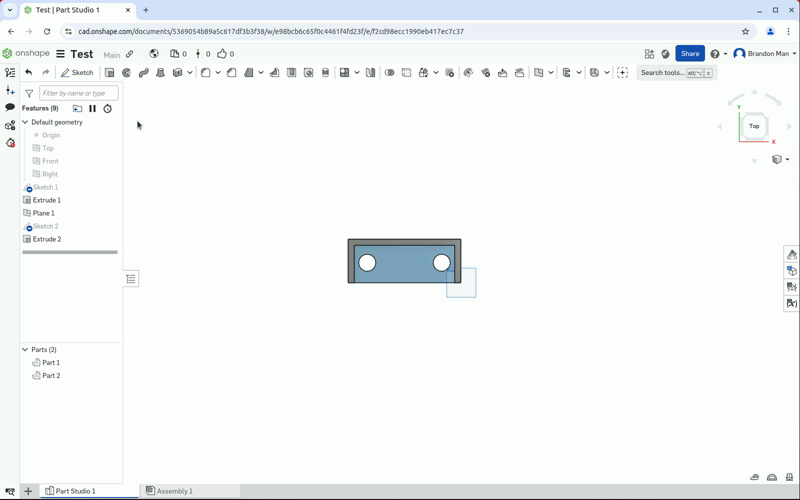
key(shift+h)
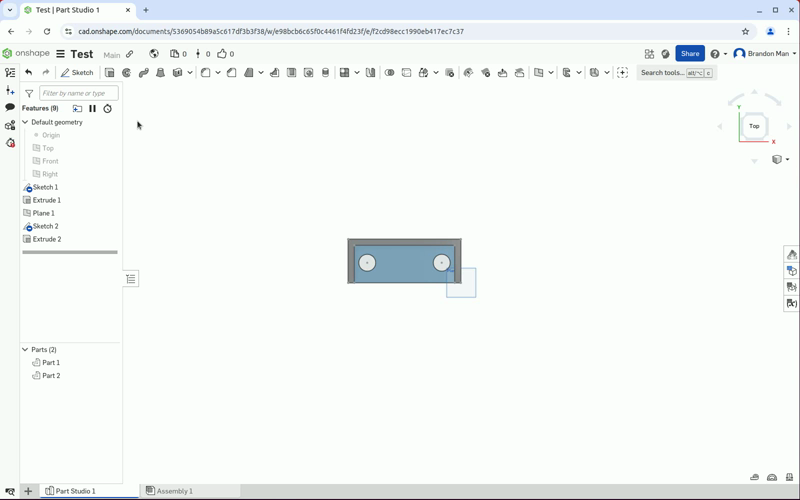
key(shift+7)
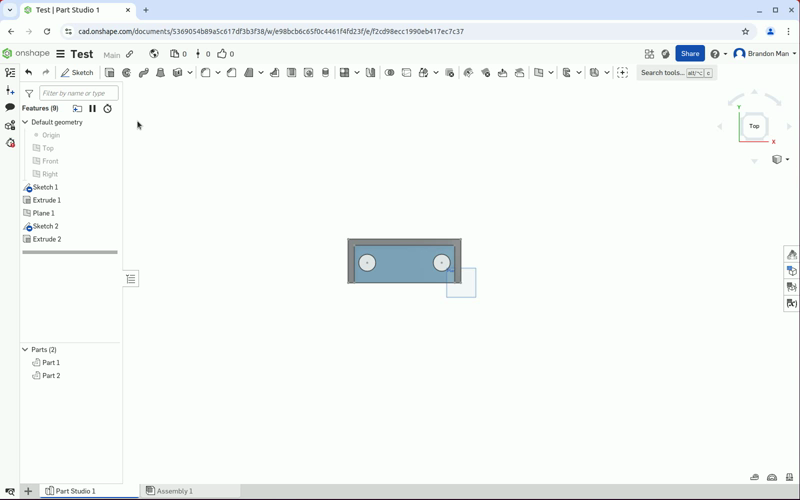
key(up, 3)
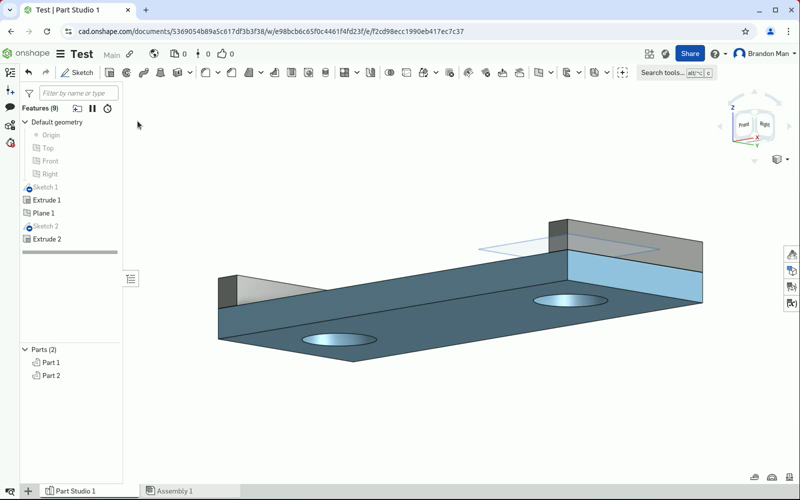
key(left, 3)
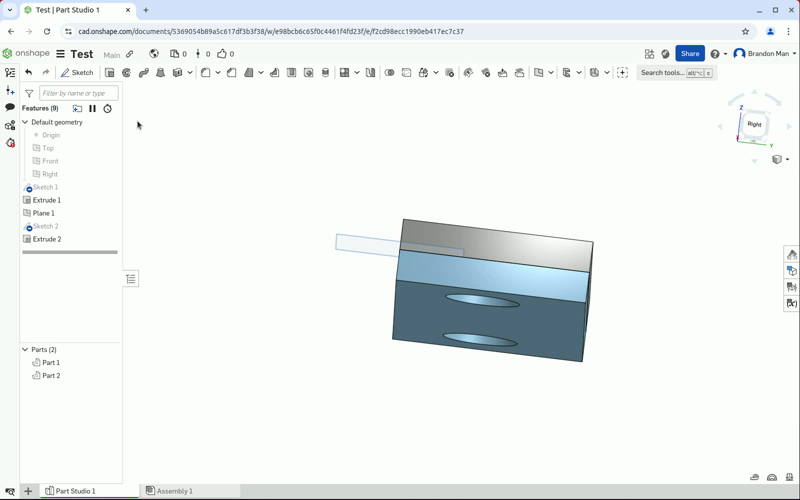
key(right, 3)
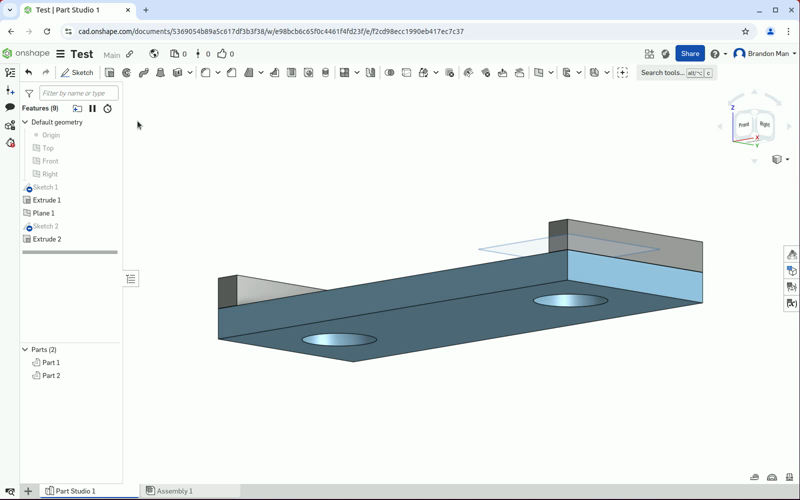
key(down, 3)
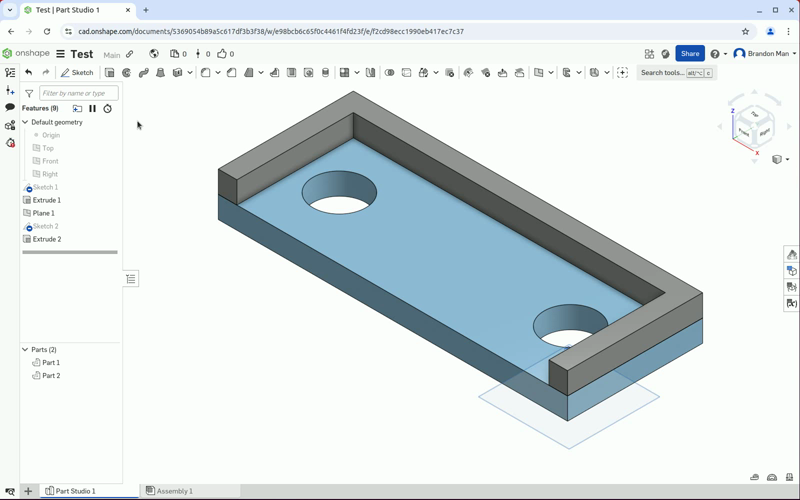
mouse_move(73, 189)
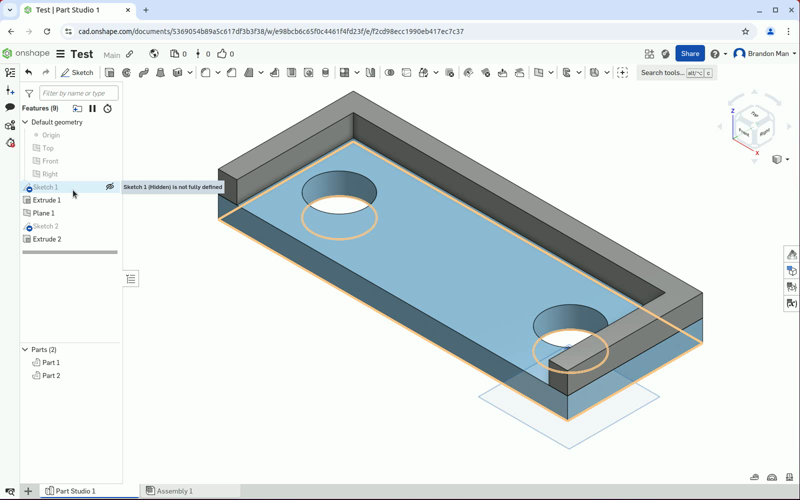
click(73, 189)